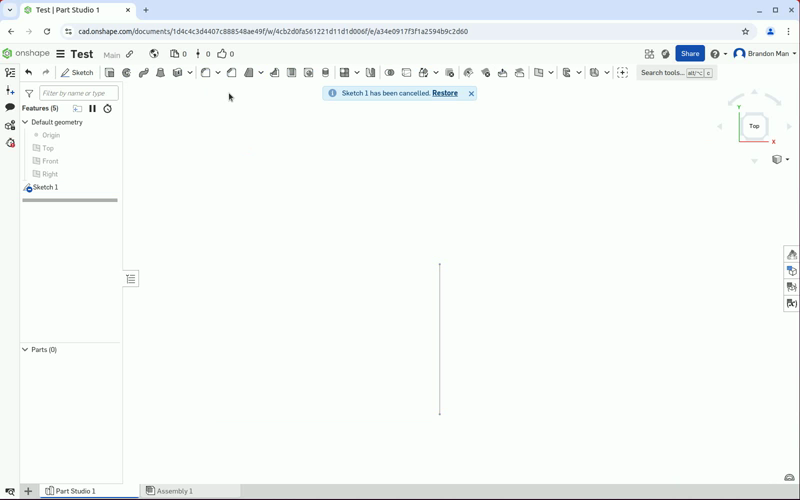
key(shift+h)
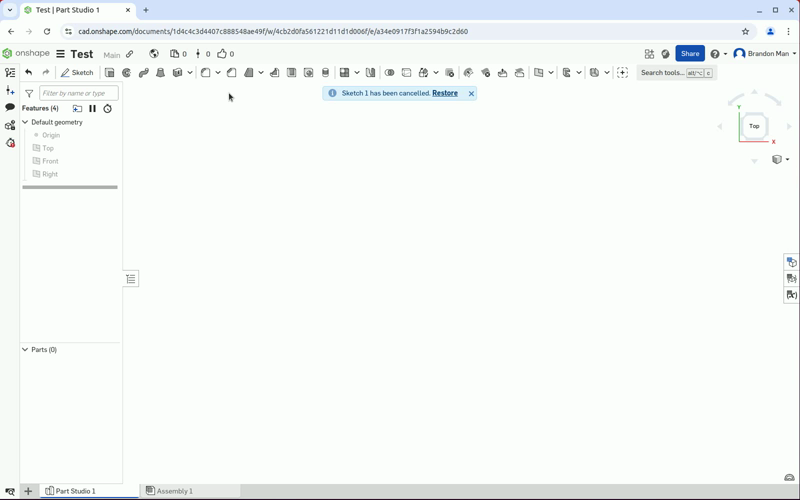
mouse_move(73, 352)
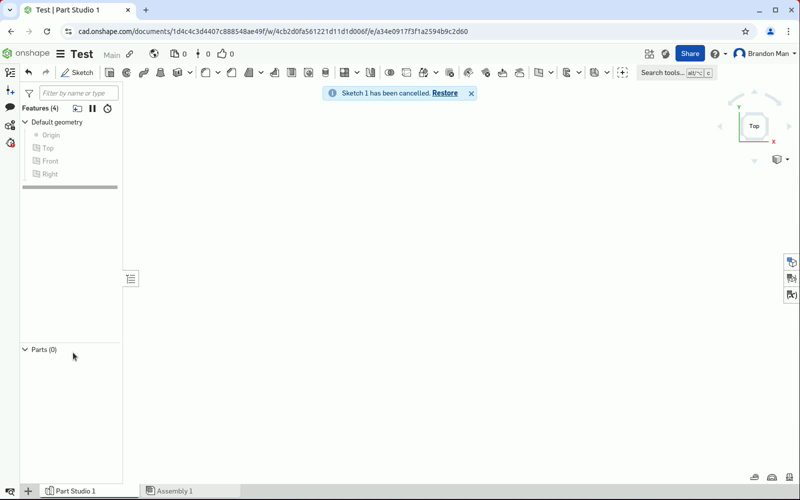
key(y)
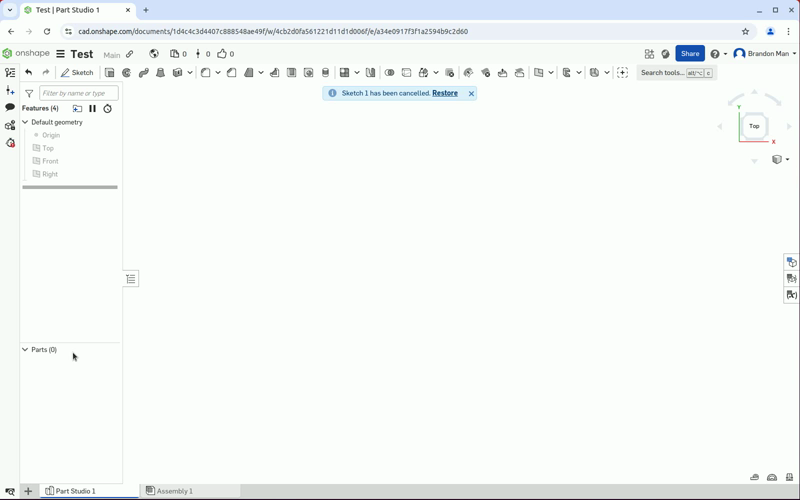
key(shift+p)
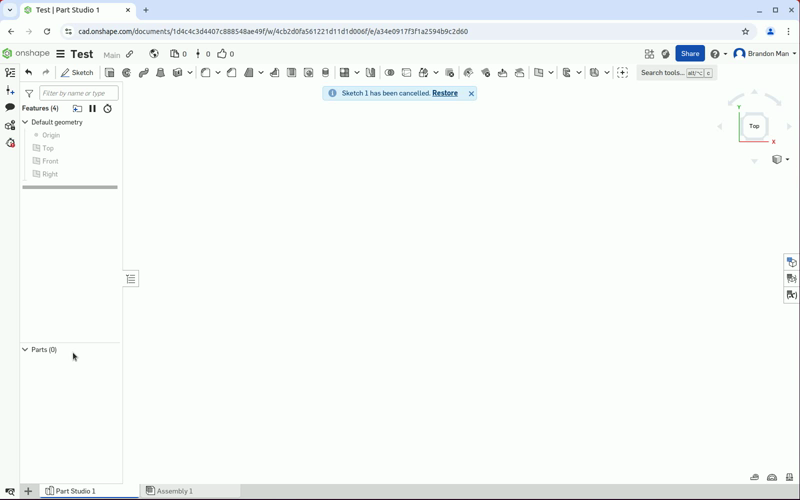
key(space)
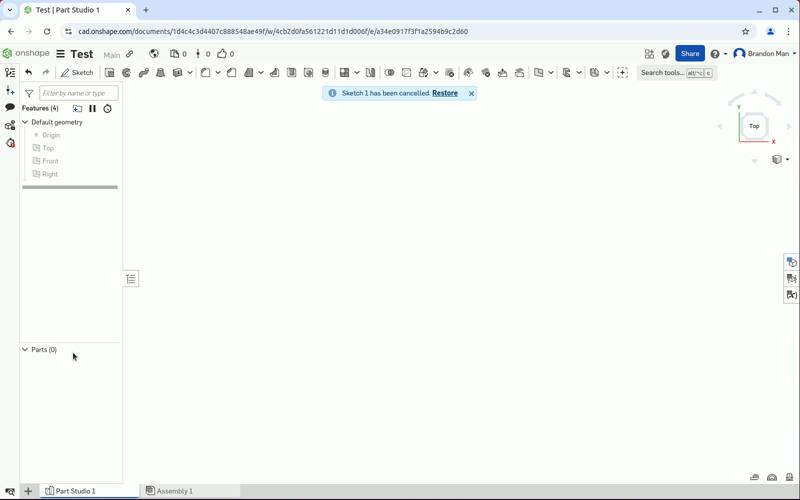
key_down(shift)
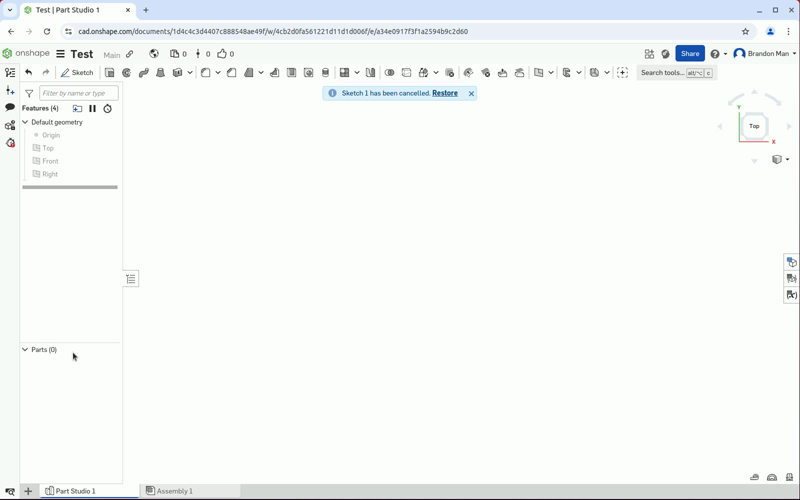
key(up)
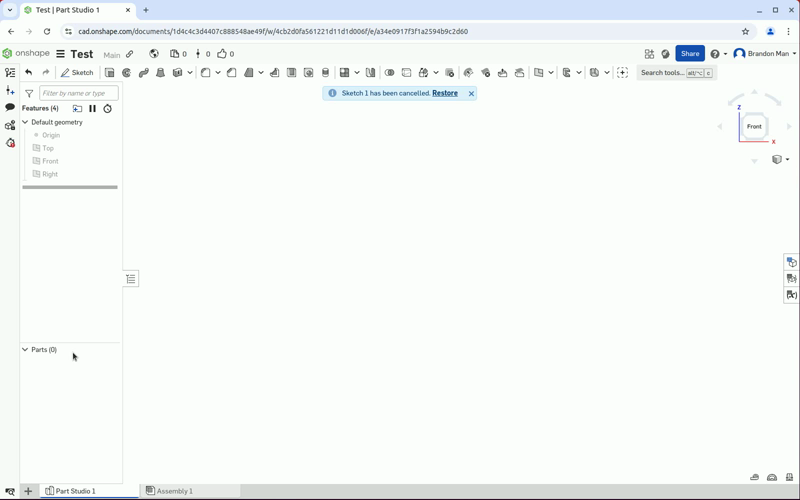
key_up(shift)
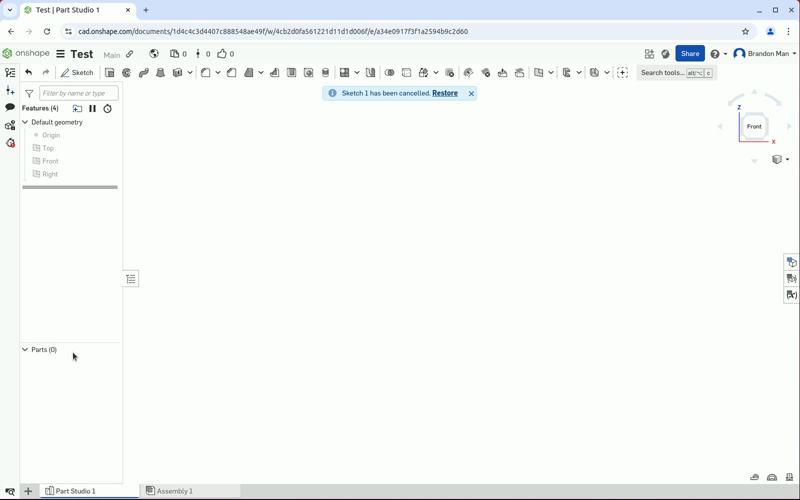
mouse_move(73, 352)
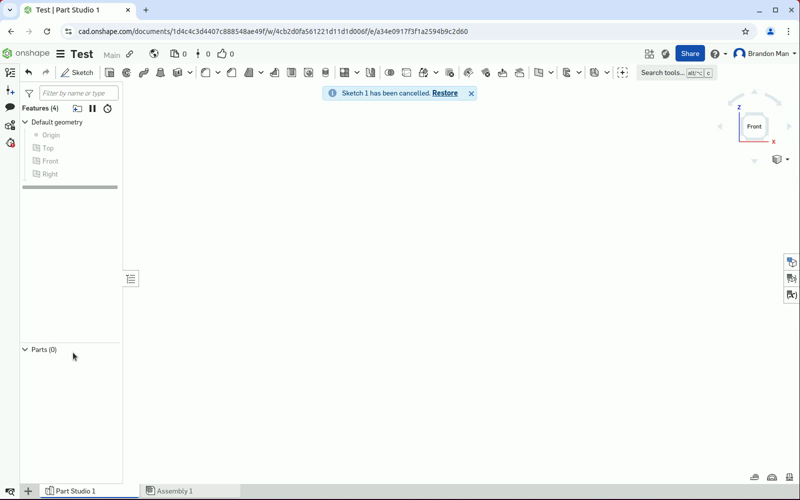
key(shift+y)
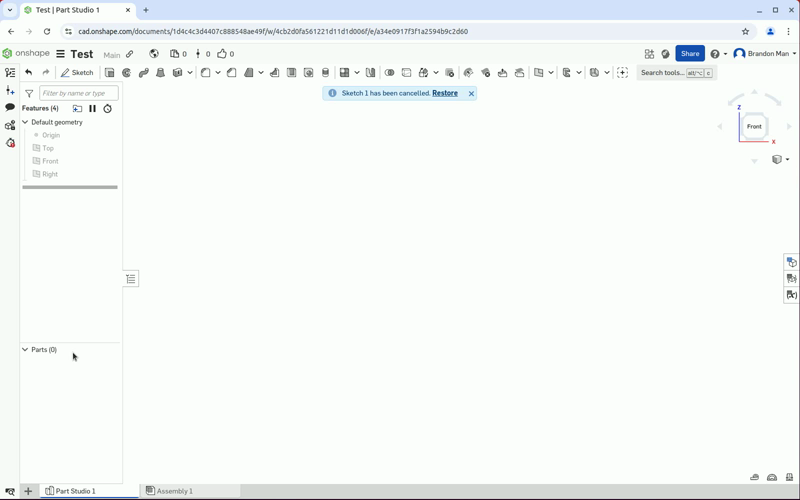
key(shift+s)
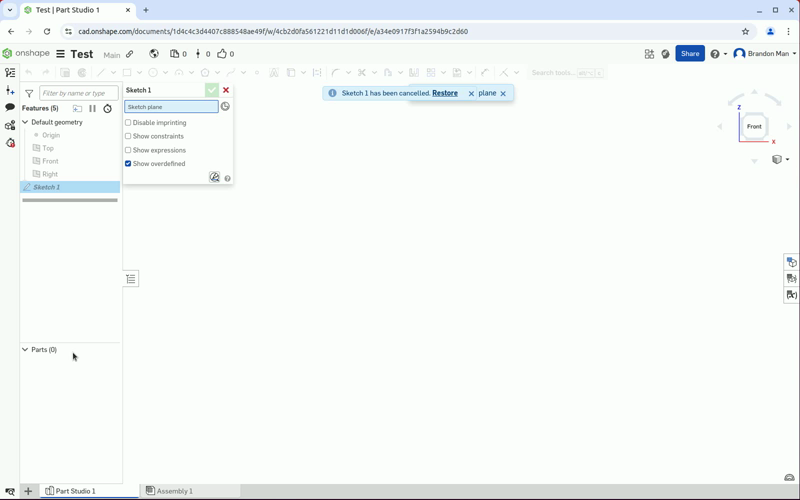
mouse_move(73, 163)
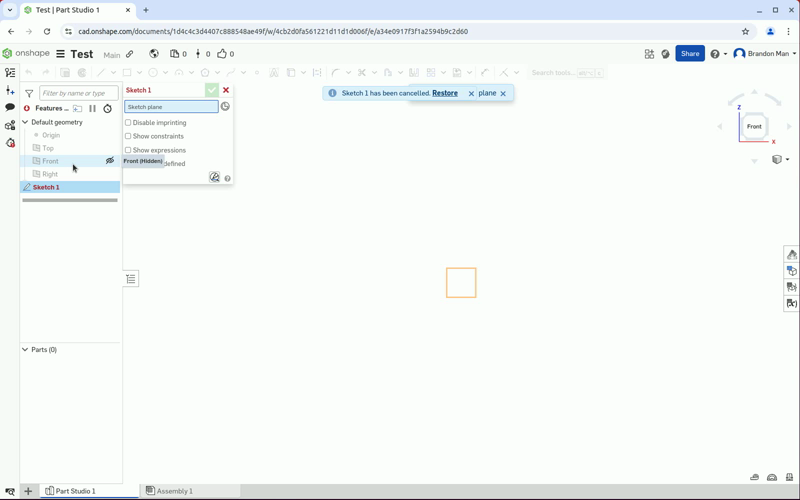
click(73, 163)
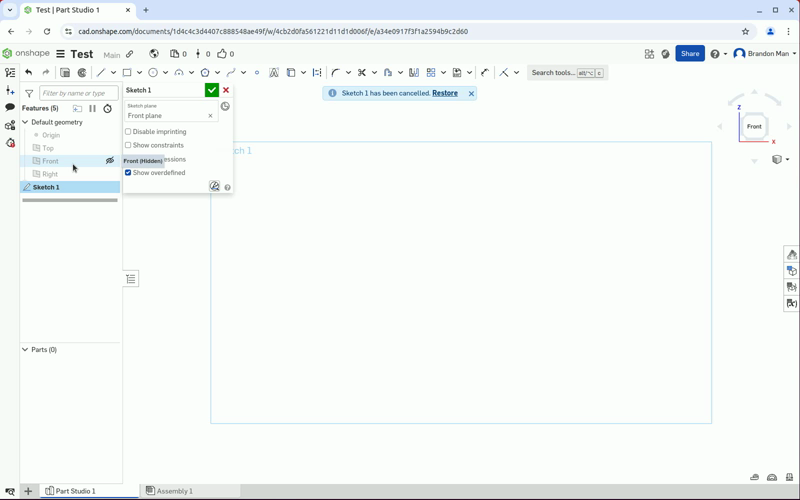
mouse_move(73, 352)
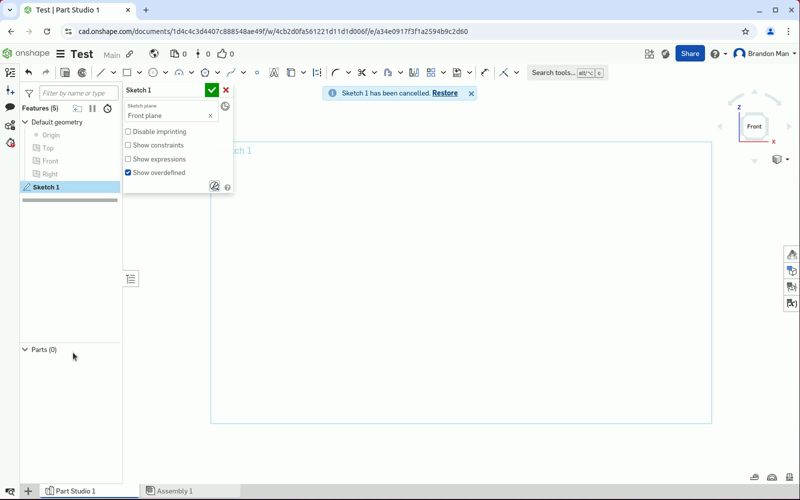
key(y)
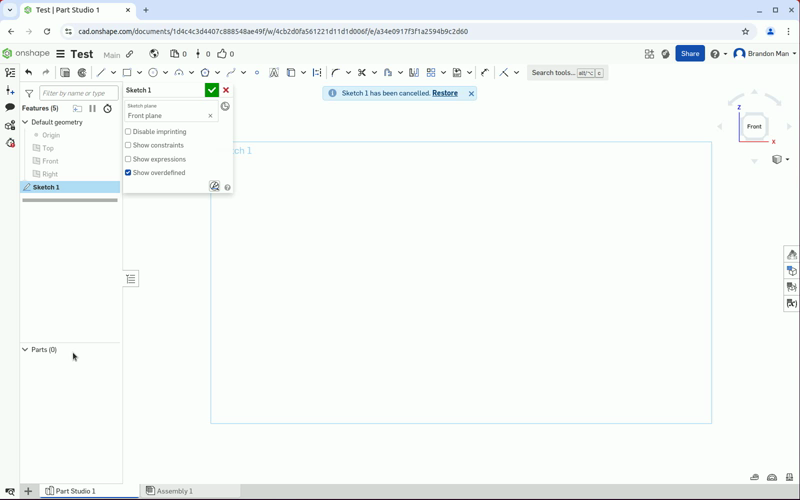
key(l)
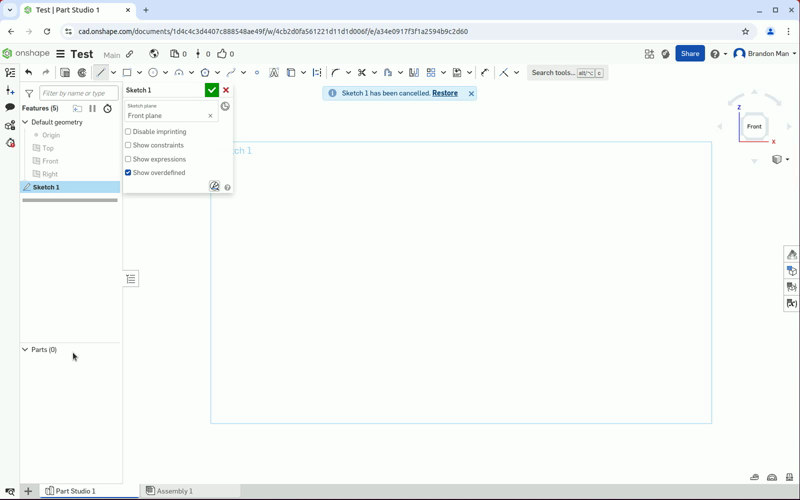
key_down(shift)
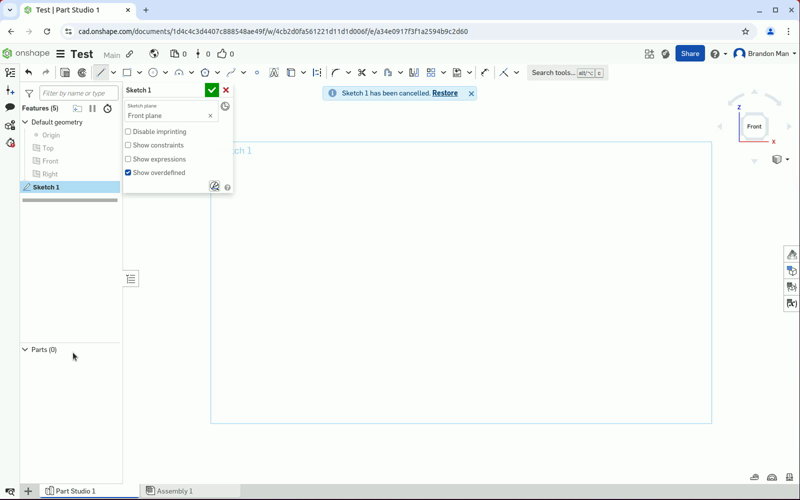
mouse_move(433, 395)
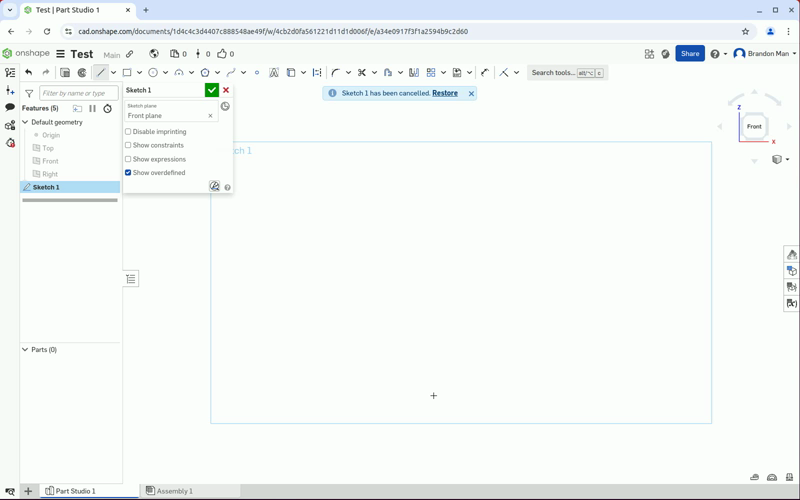
click(433, 395)
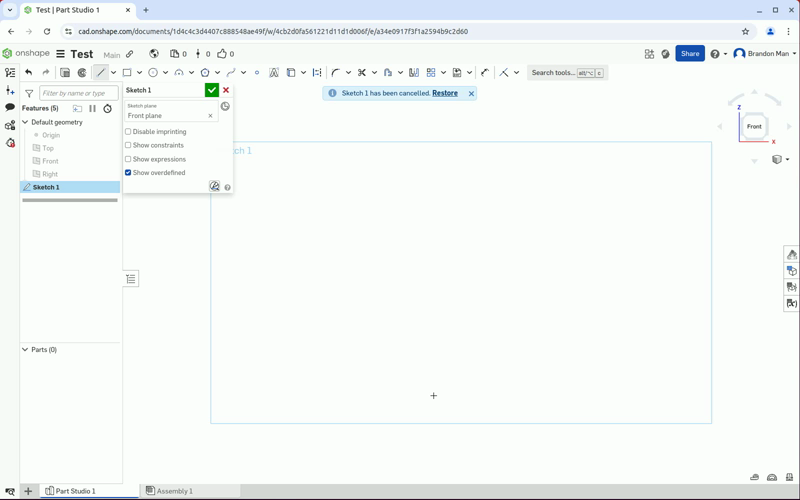
key_up(shift)
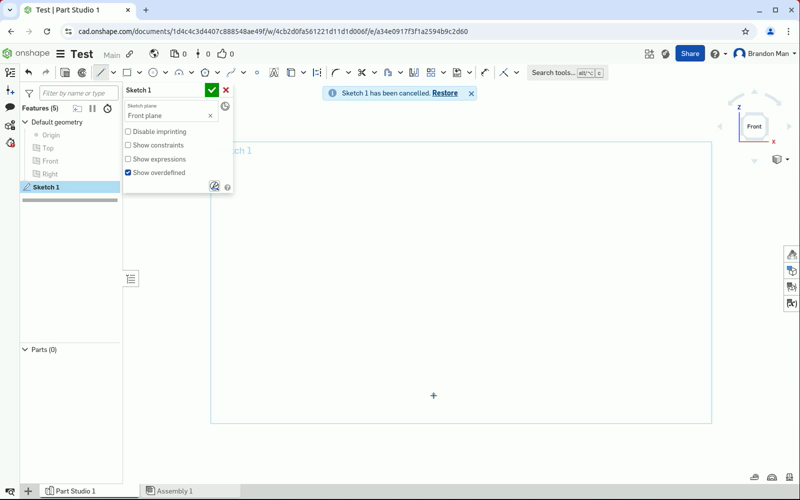
key_down(shift)
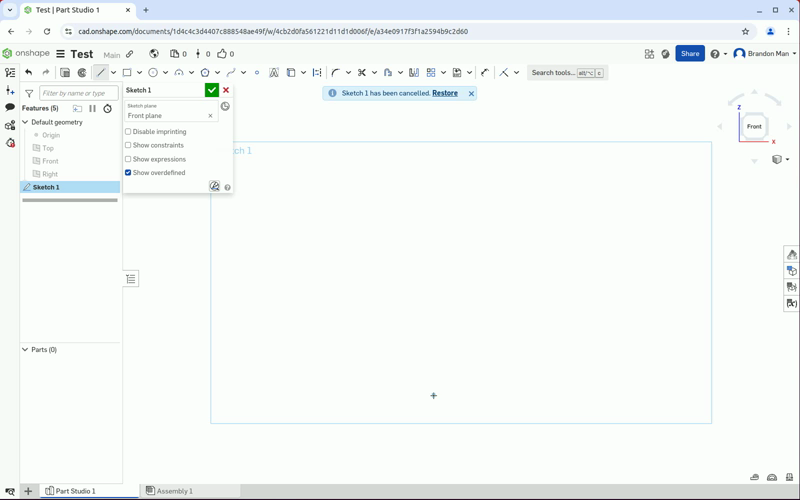
mouse_move(463, 395)
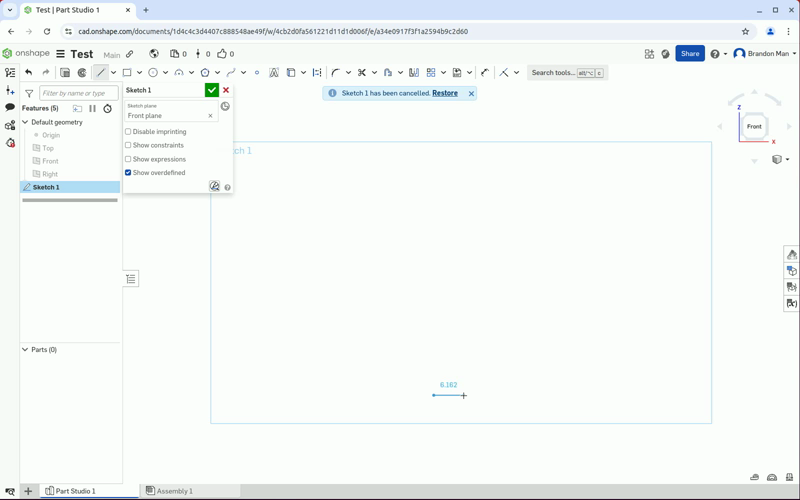
mouse_move(488, 395)
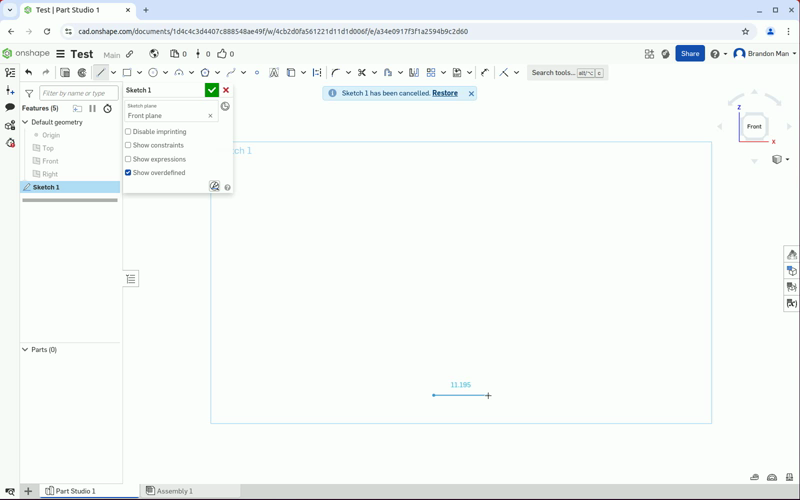
click(488, 395)
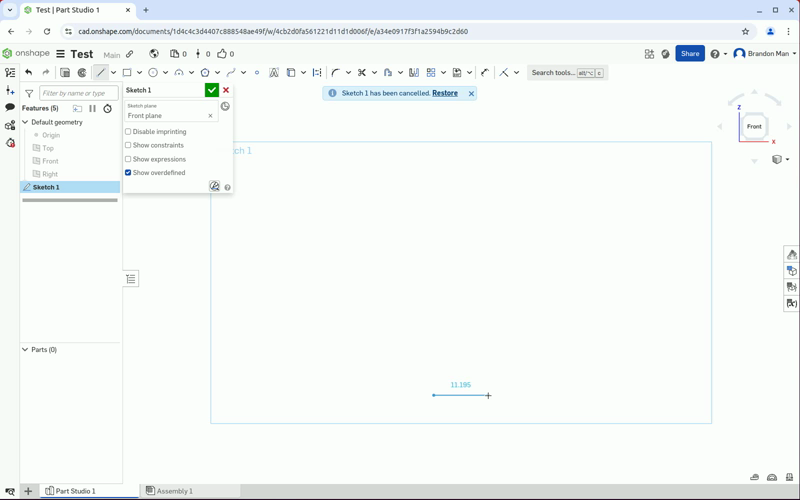
key_up(shift)
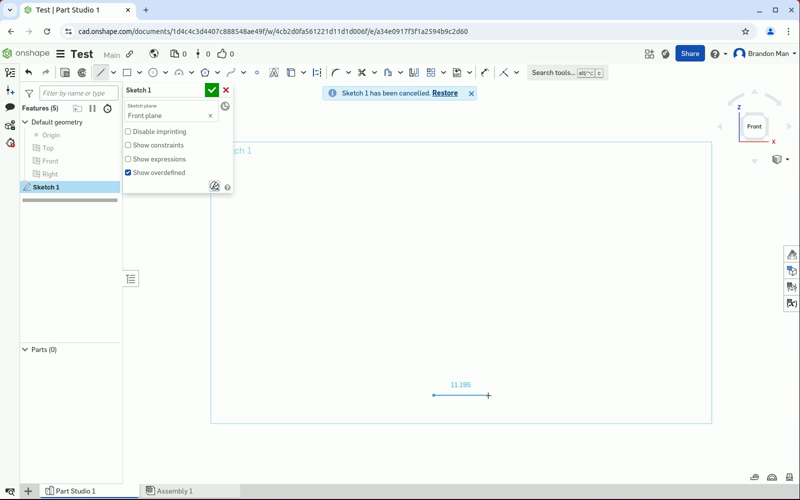
key_down(shift)
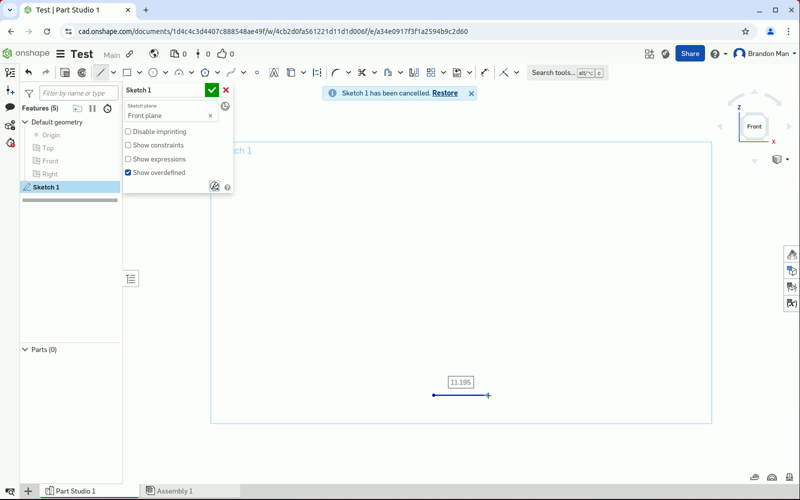
mouse_move(488, 171)
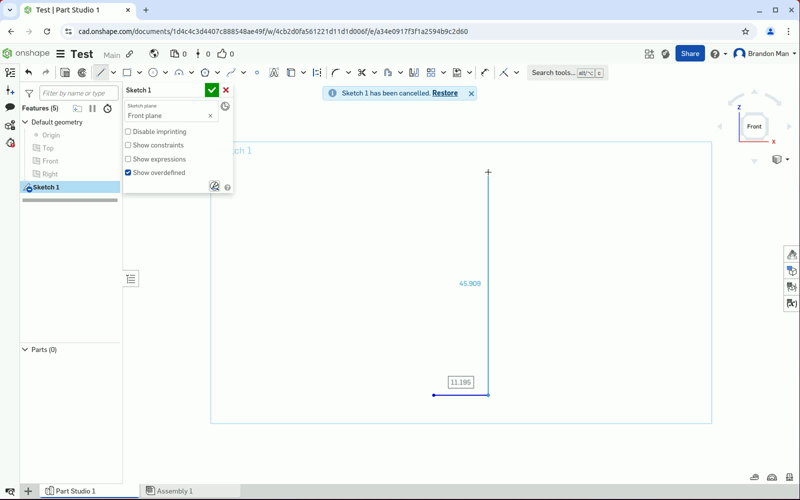
click(488, 171)
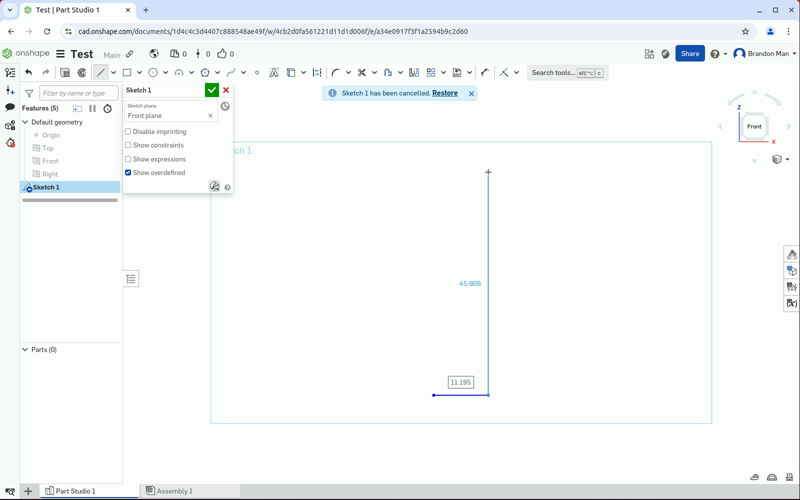
key_up(shift)
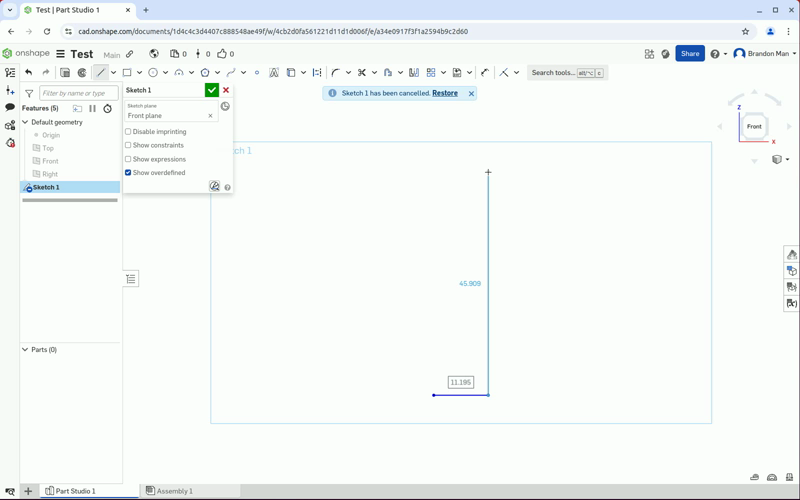
key_down(shift)
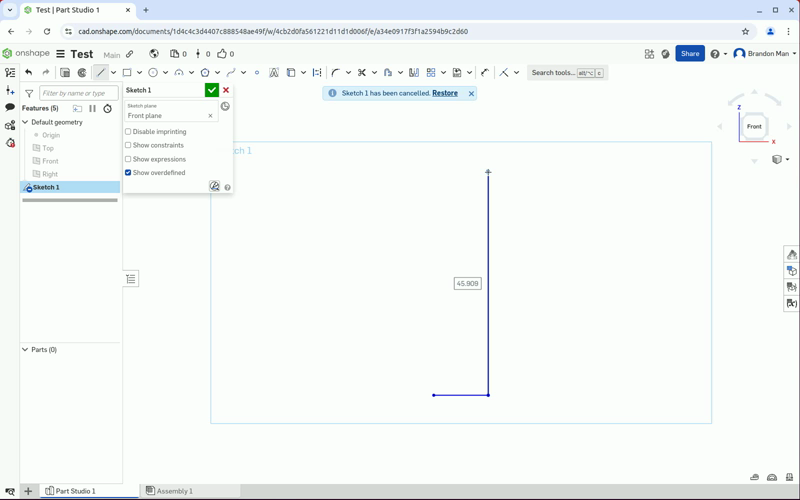
mouse_move(518, 171)
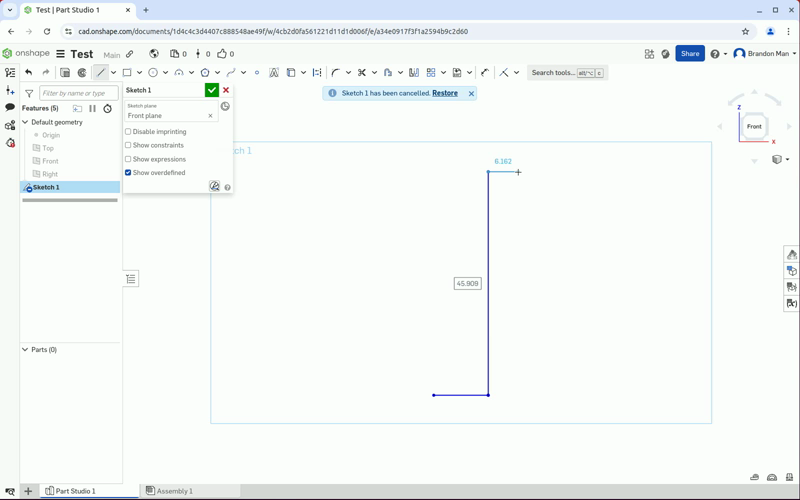
mouse_move(433, 171)
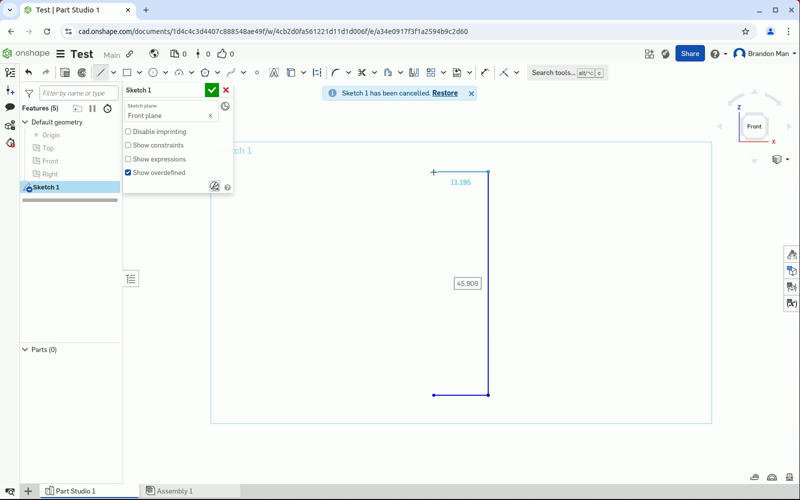
click(433, 171)
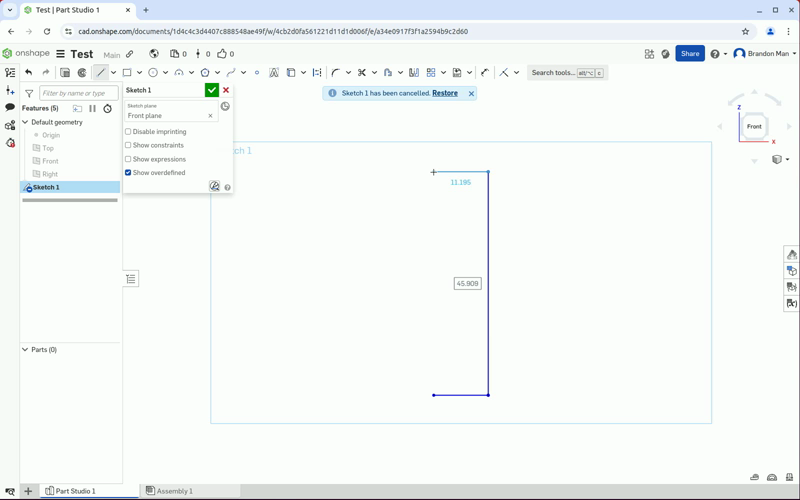
key_up(shift)
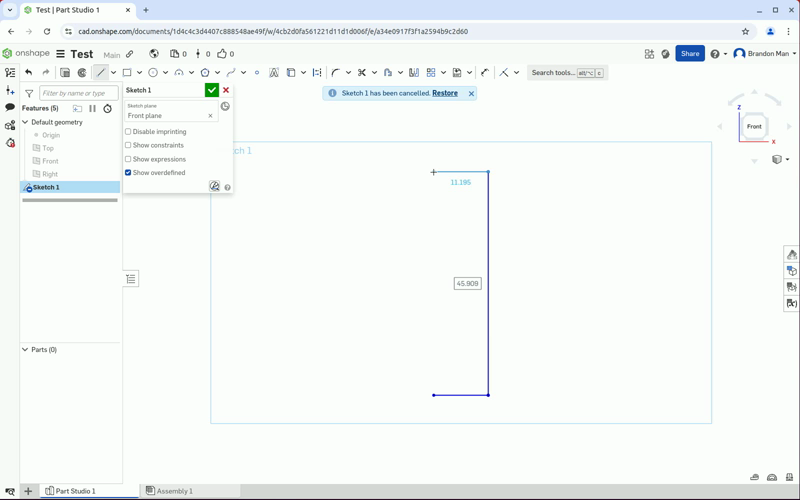
key_down(shift)
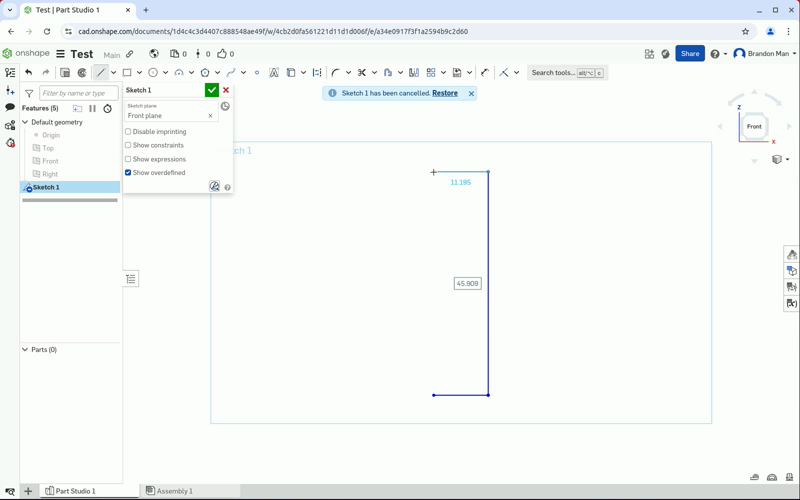
mouse_move(433, 395)
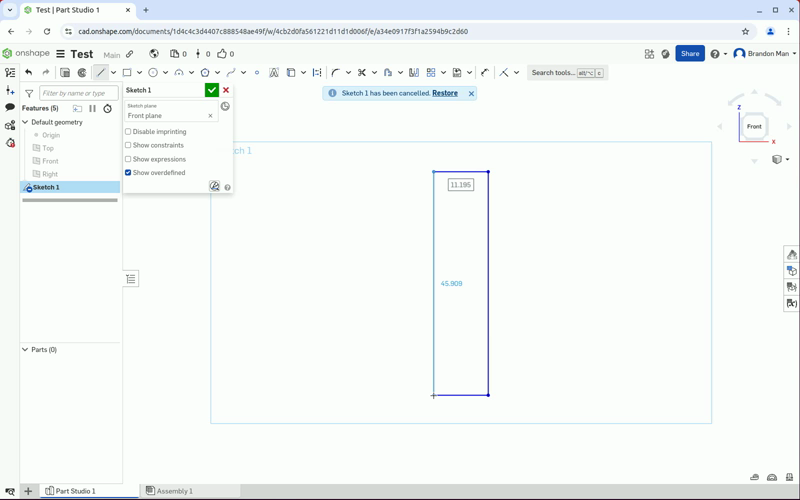
key_up(shift)
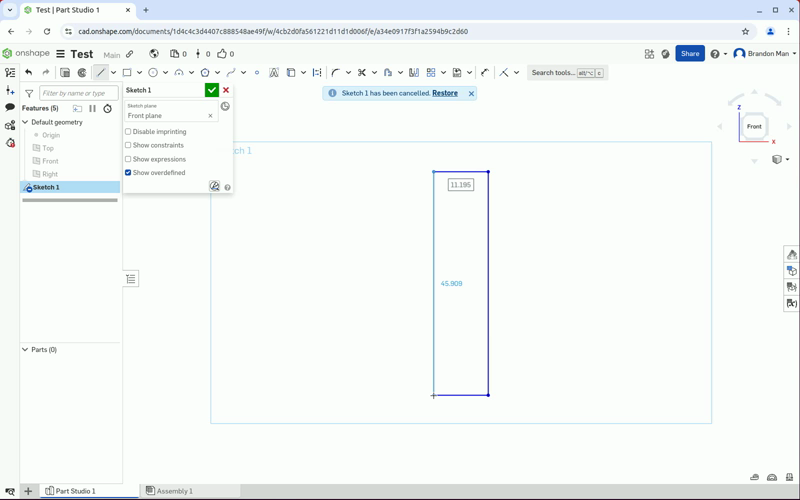
click(433, 395)
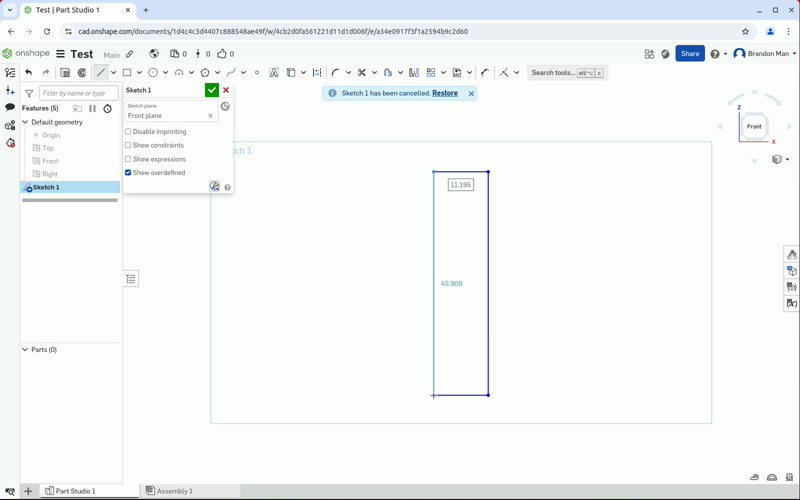
key(esc)
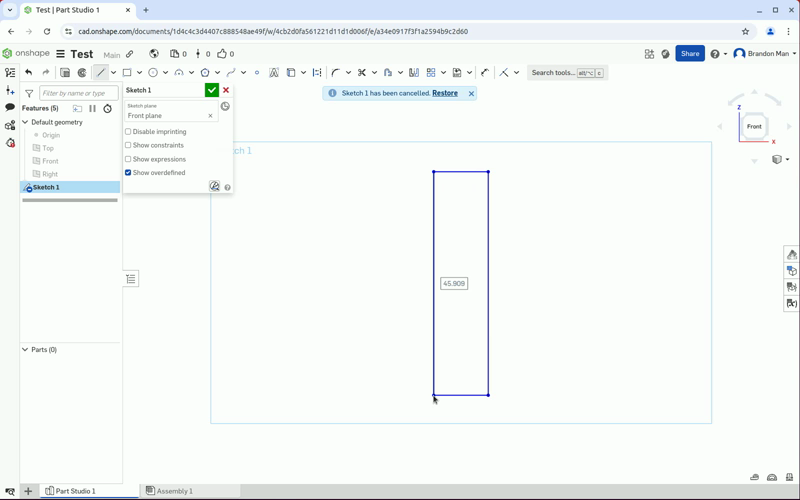
mouse_move(452, 183)
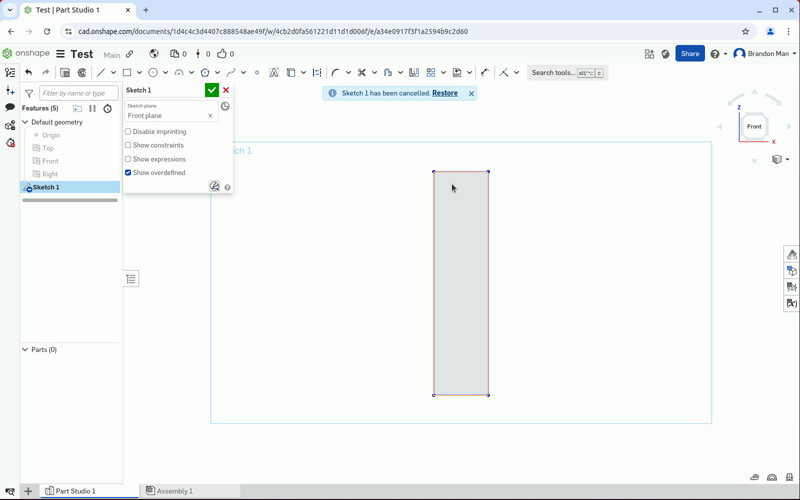
click(452, 183)
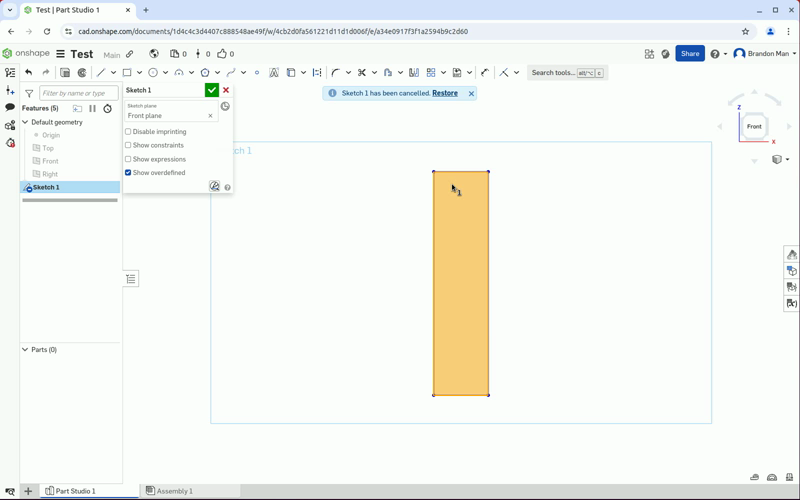
mouse_move(73, 352)
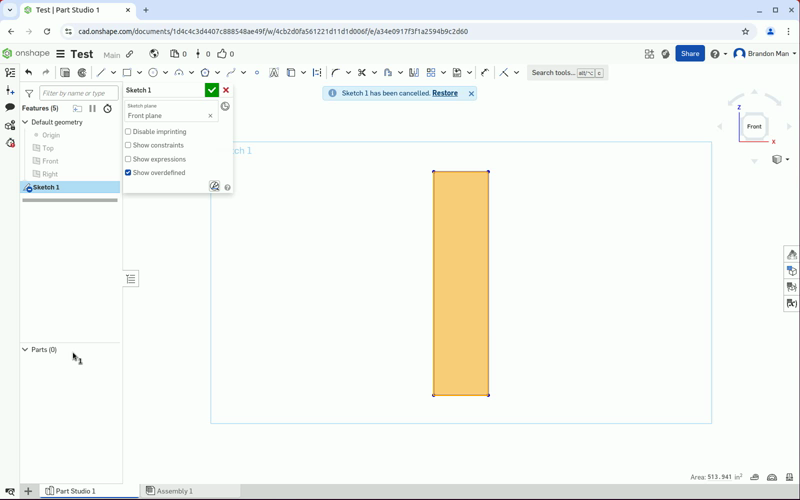
key(shift+y)
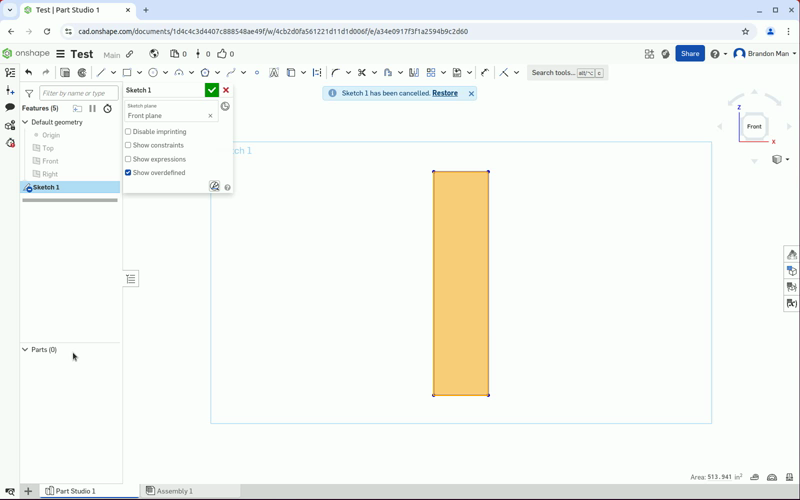
key(shift+e)
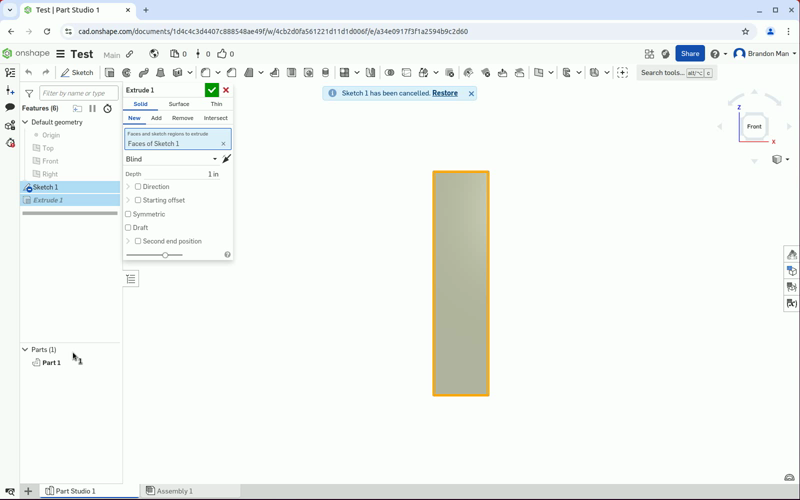
mouse_move(143, 106)
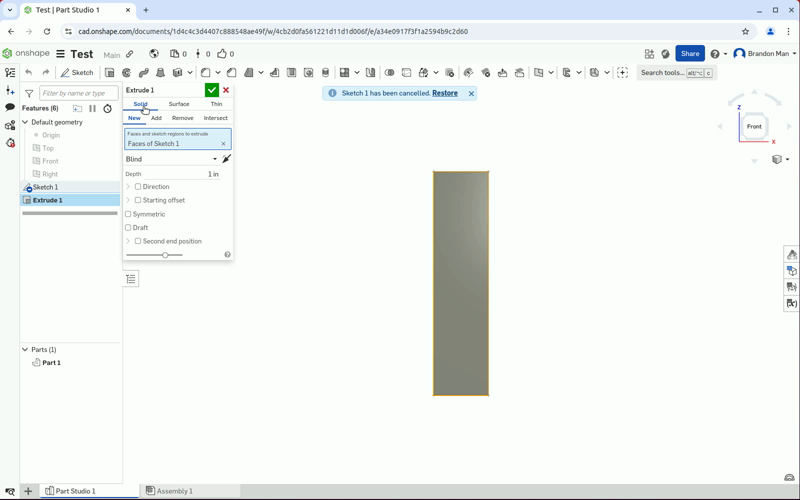
click(143, 106)
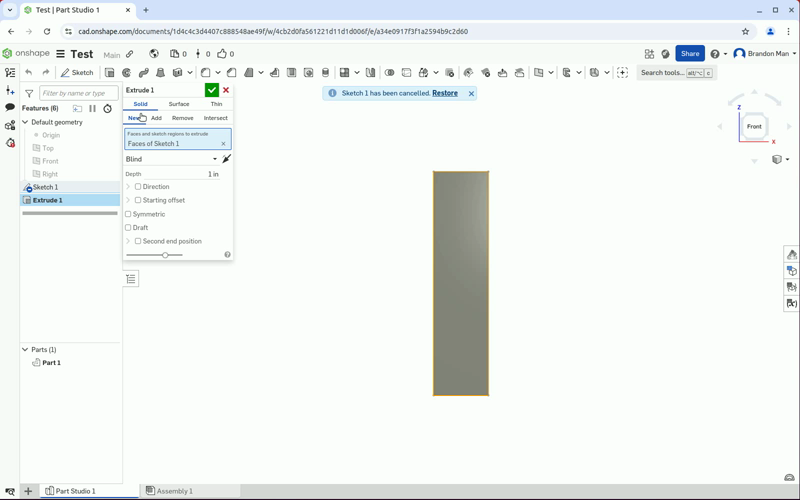
mouse_move(137, 120)
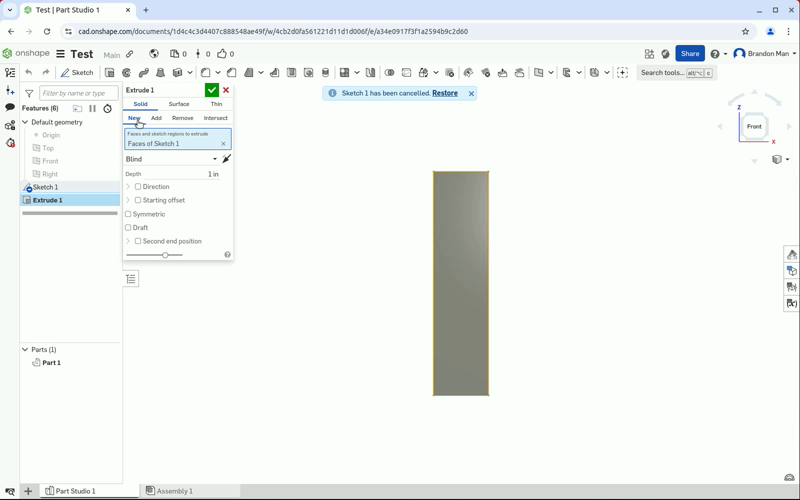
click(137, 120)
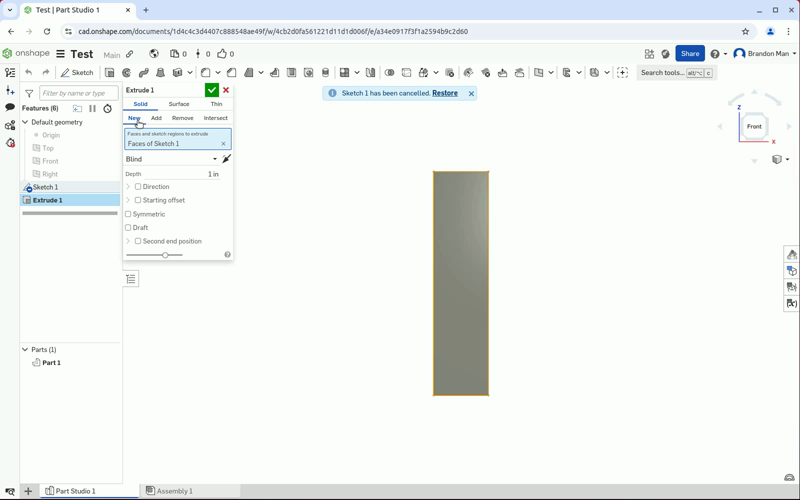
key(tab, 4)
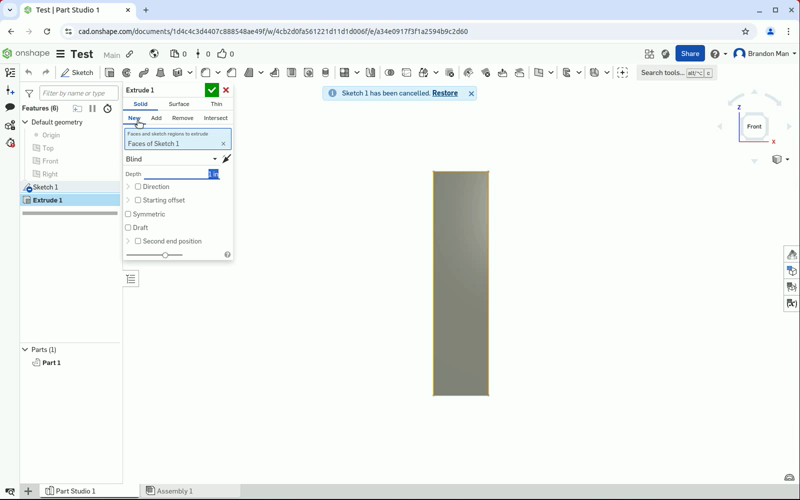
text(-0.241)
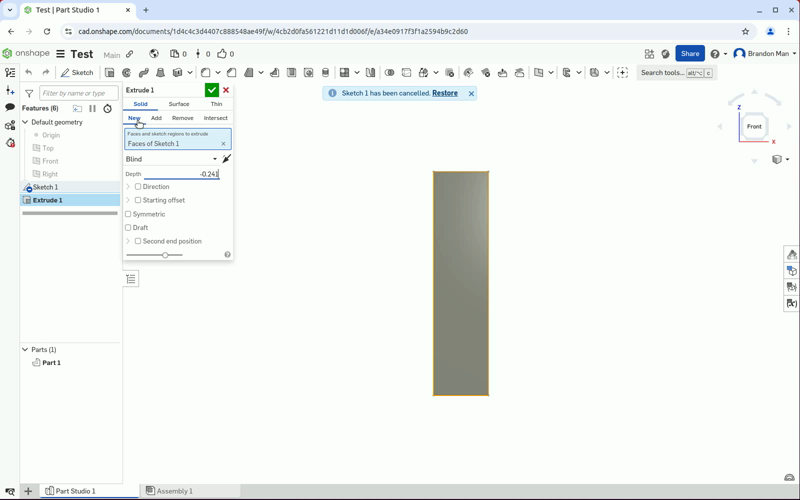
key(enter)
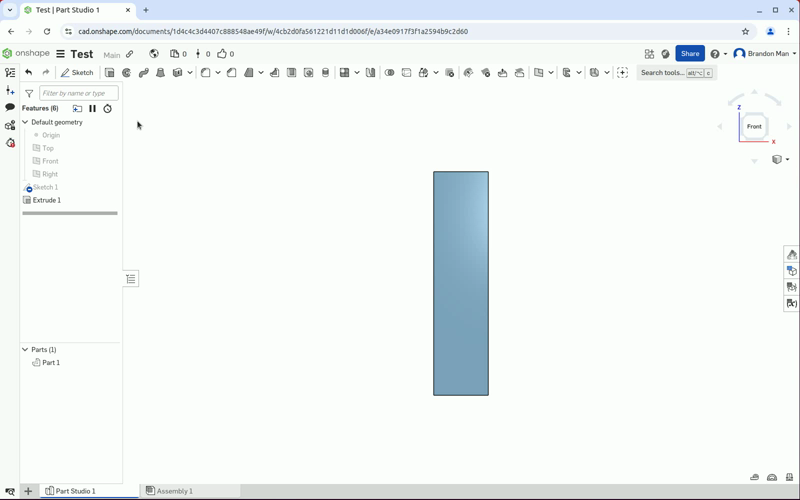
key(shift+h)
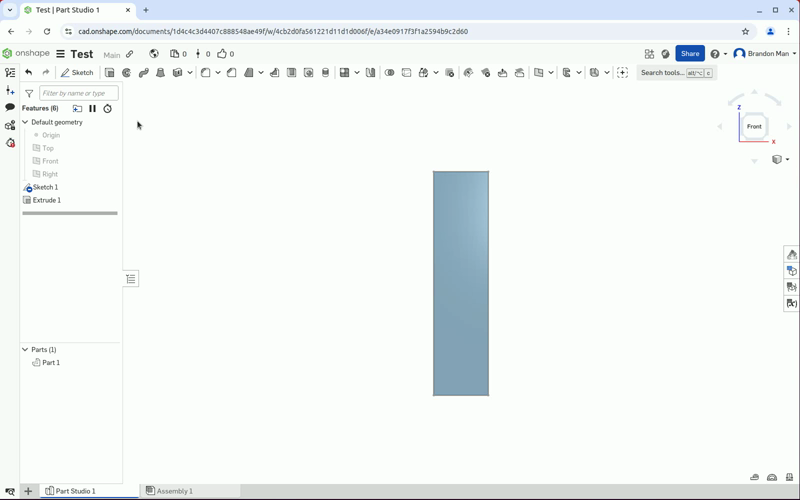
key(shift+h)
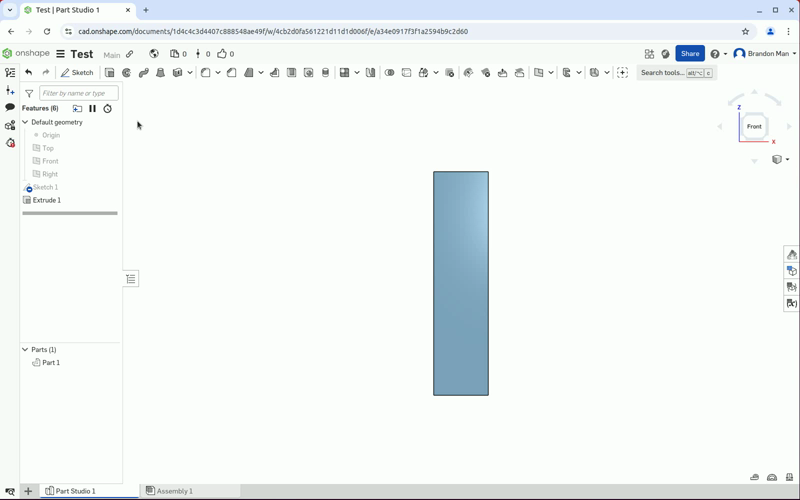
mouse_move(73, 189)
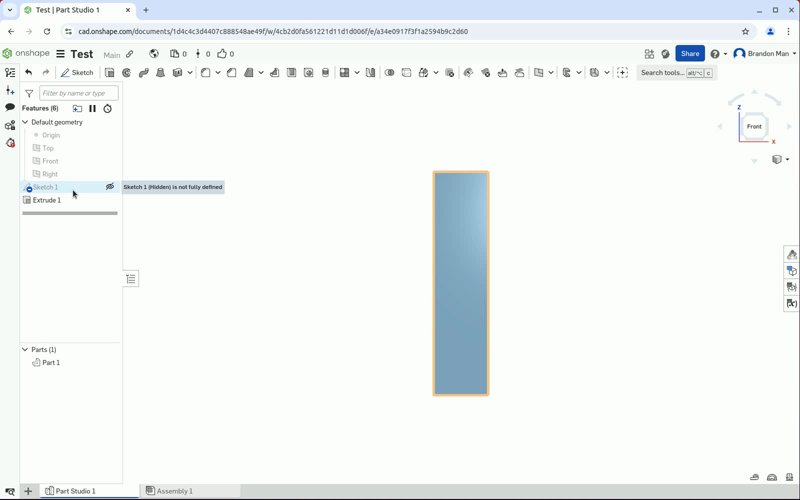
click(73, 189)
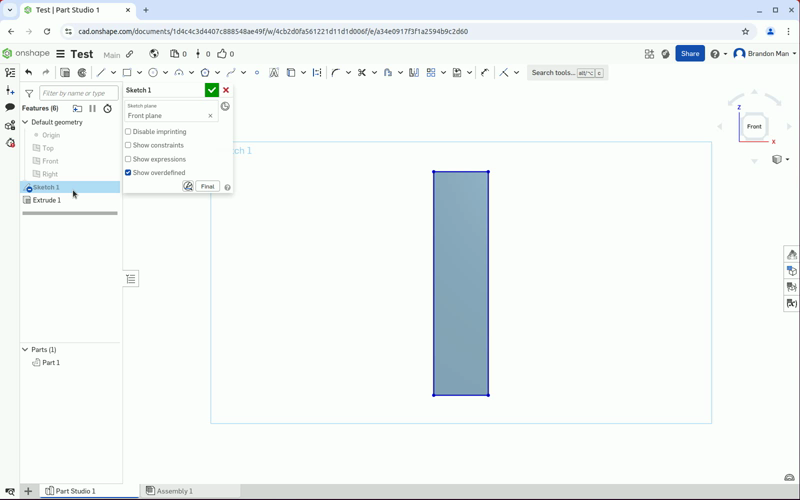
mouse_move(229, 92)
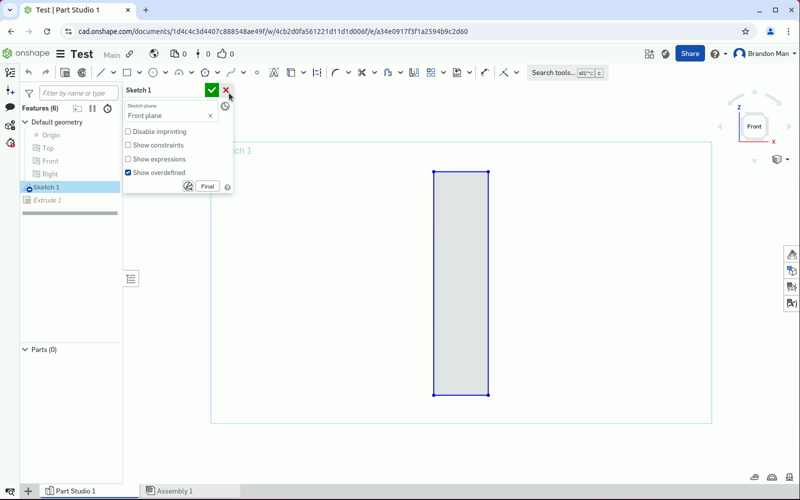
click(229, 92)
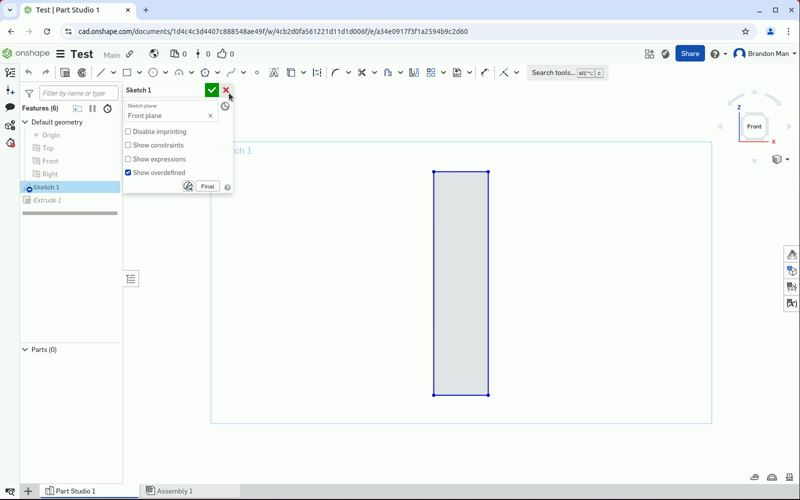
key(shift+s)
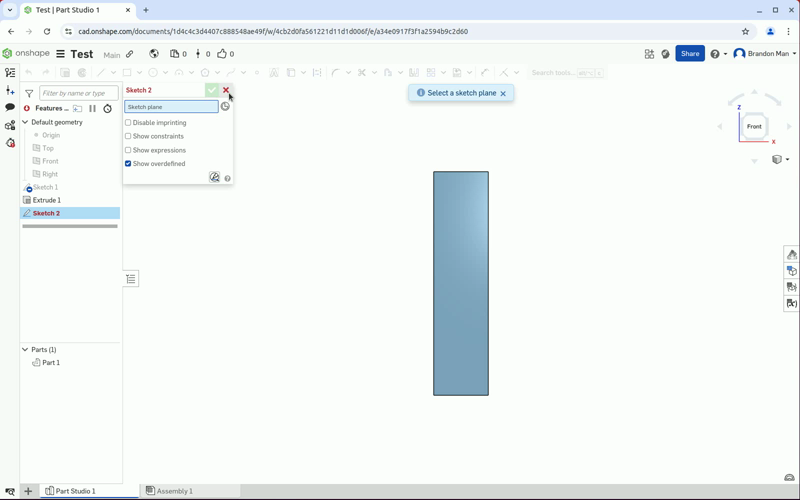
mouse_move(73, 163)
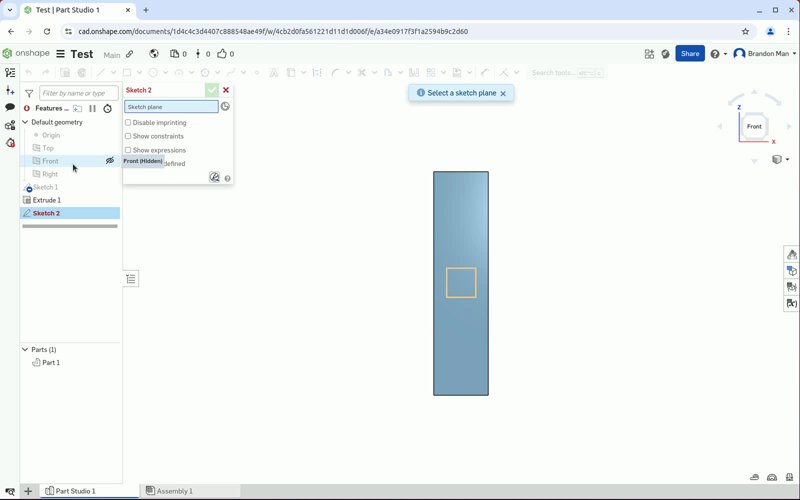
click(73, 163)
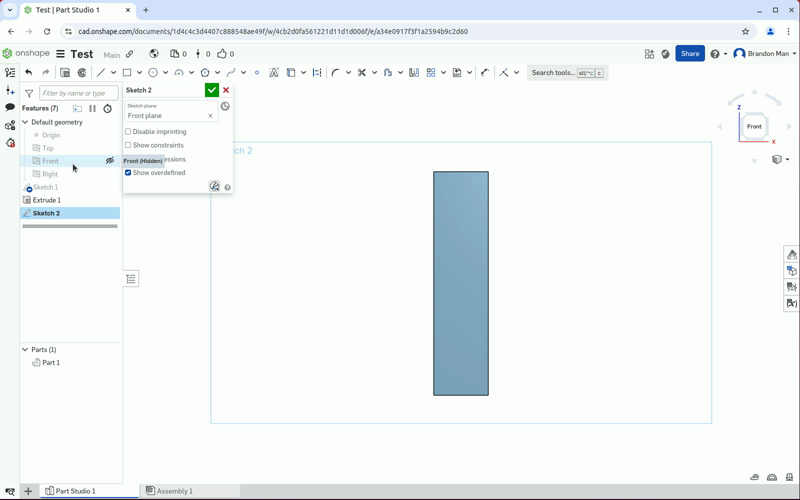
mouse_move(73, 352)
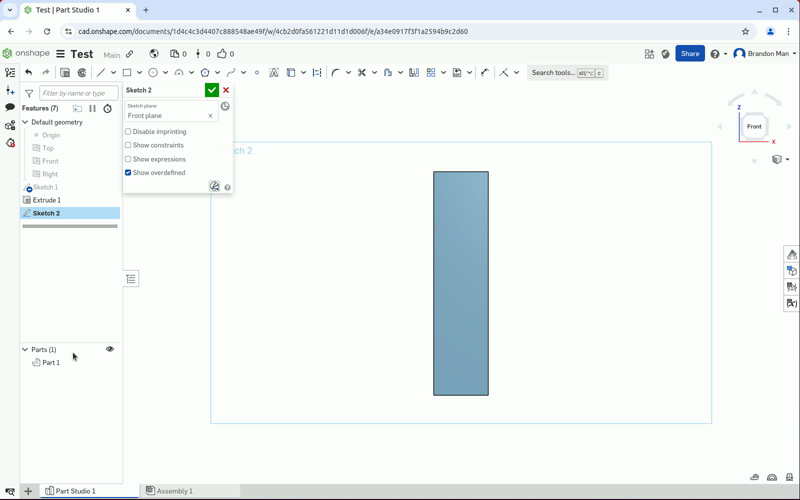
key(y)
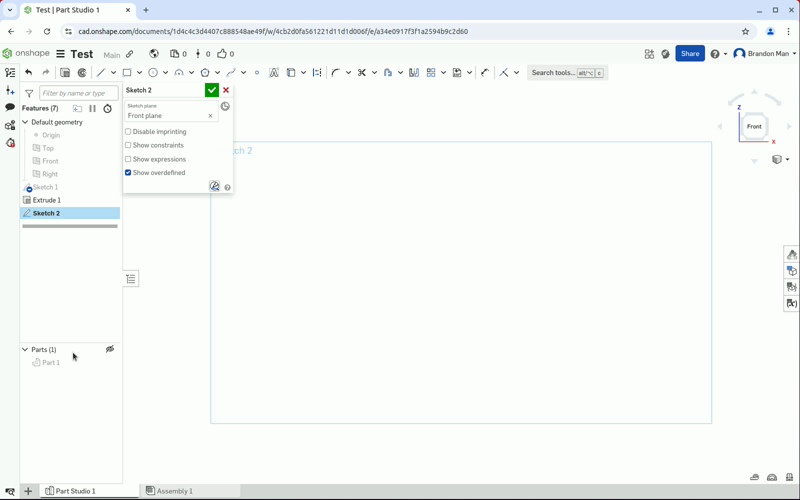
key(c)
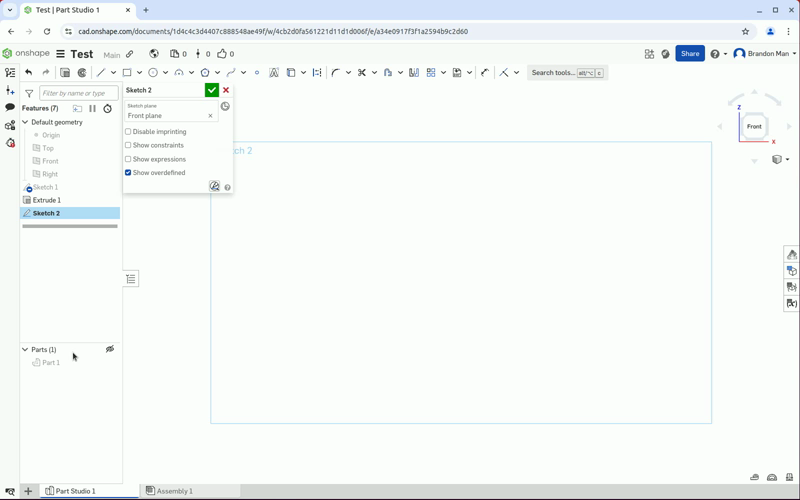
key_down(shift)
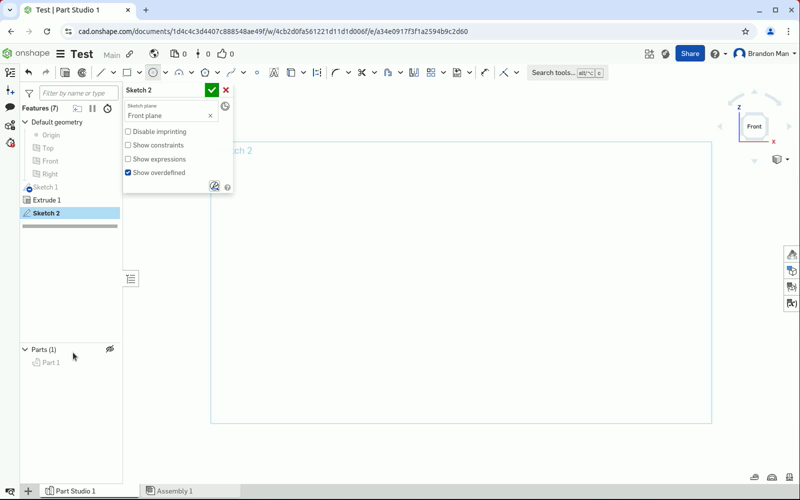
mouse_move(461, 189)
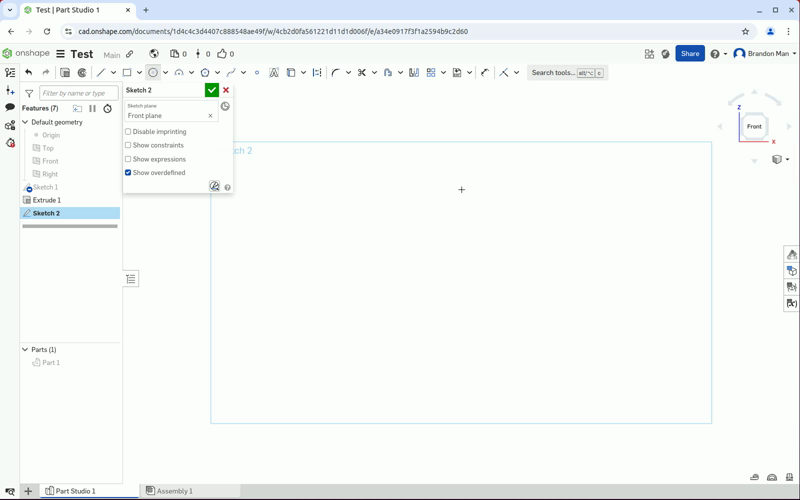
click(461, 189)
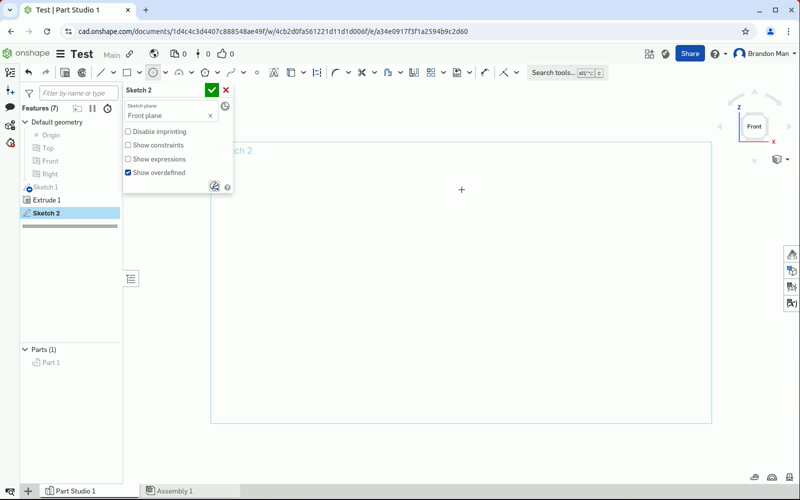
key_up(shift)
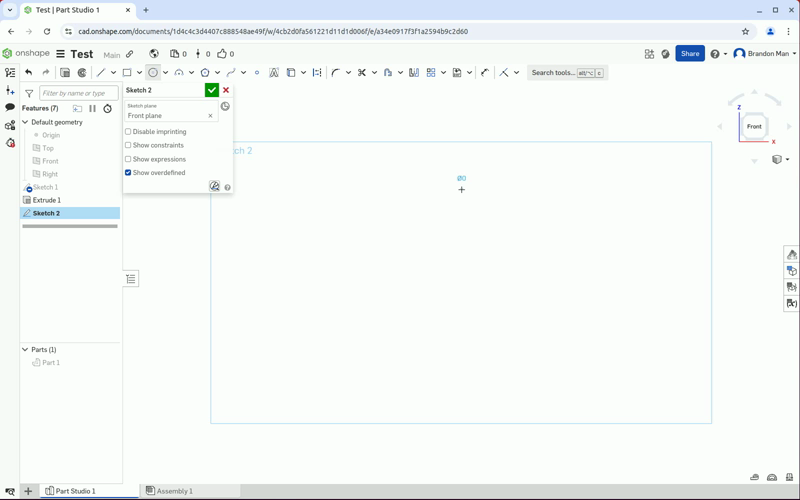
mouse_move(465, 189)
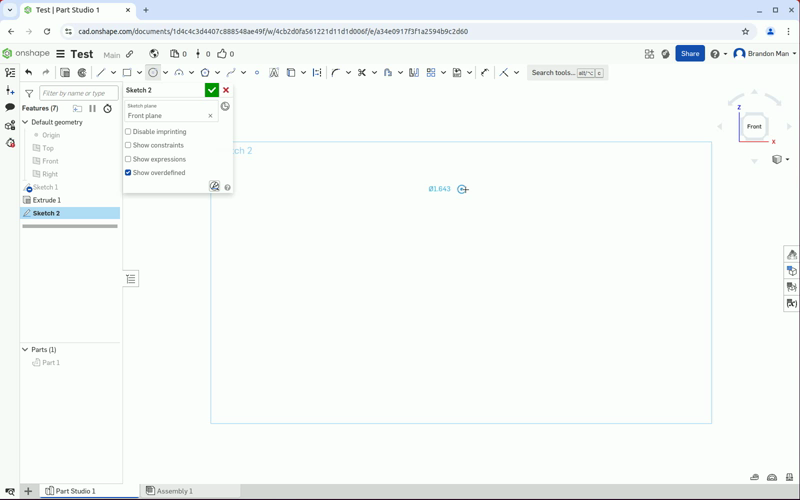
click(465, 189)
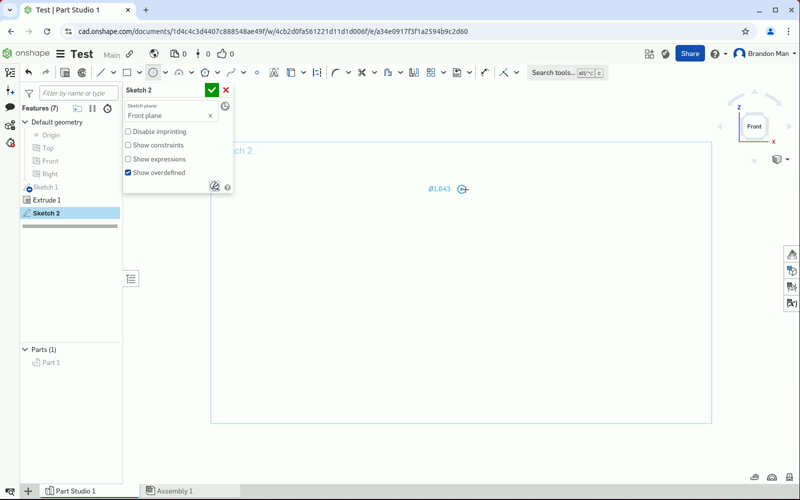
key(esc)
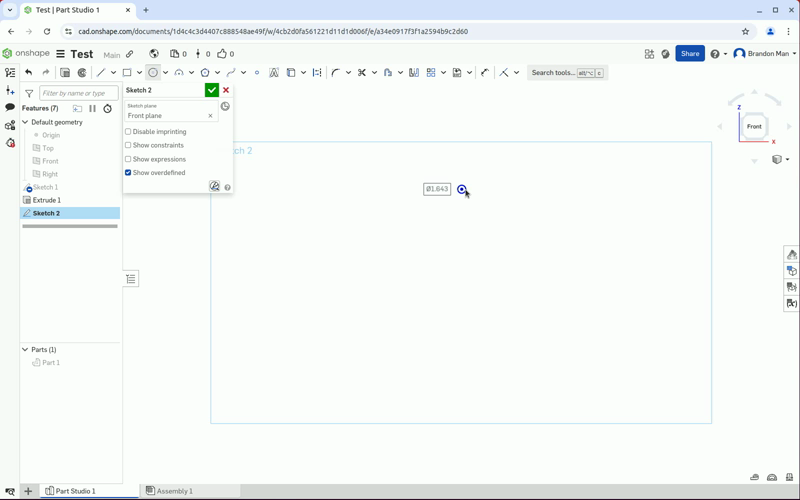
mouse_move(462, 185)
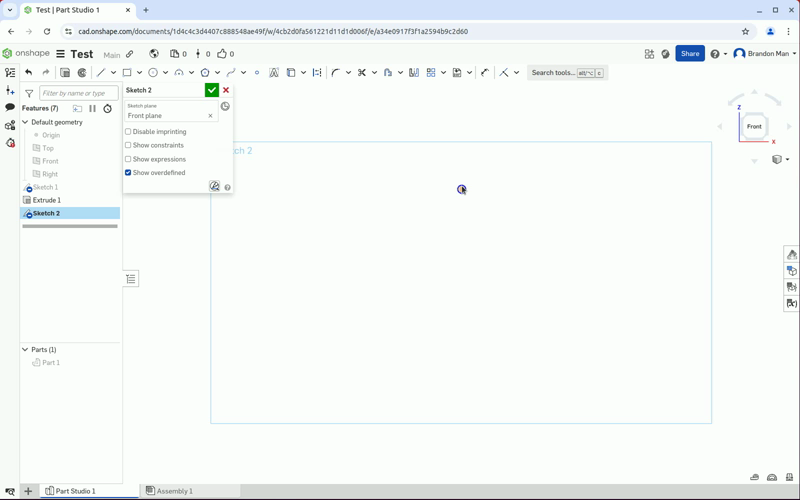
scroll(6)
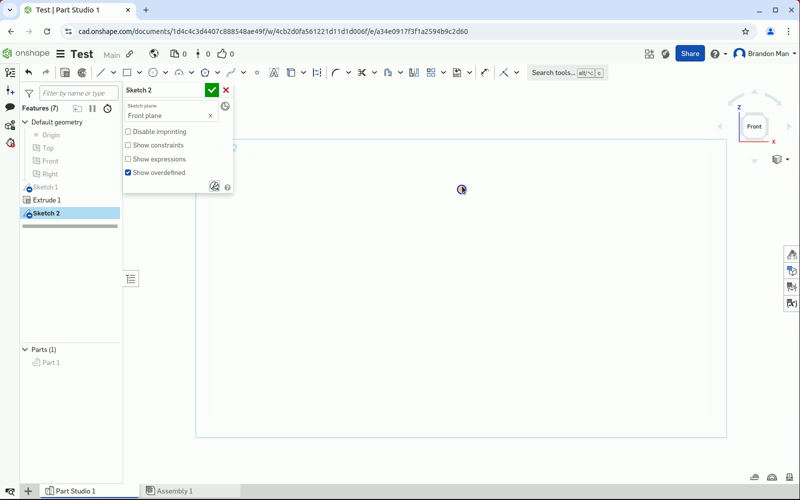
scroll(6)
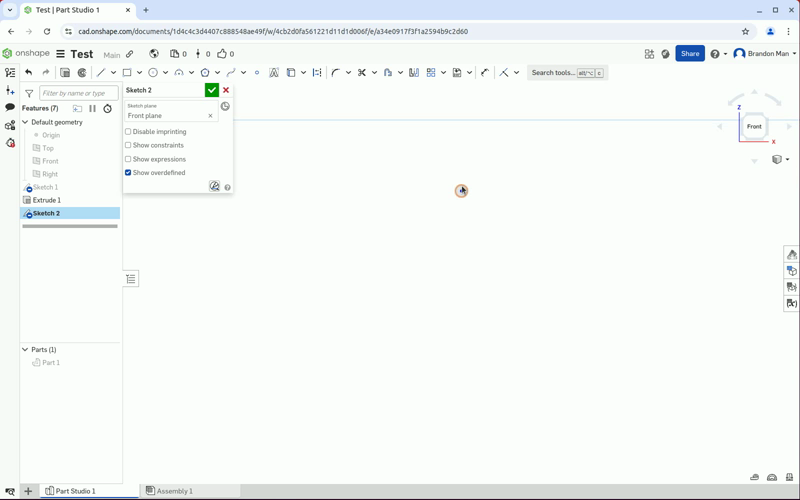
scroll(6)
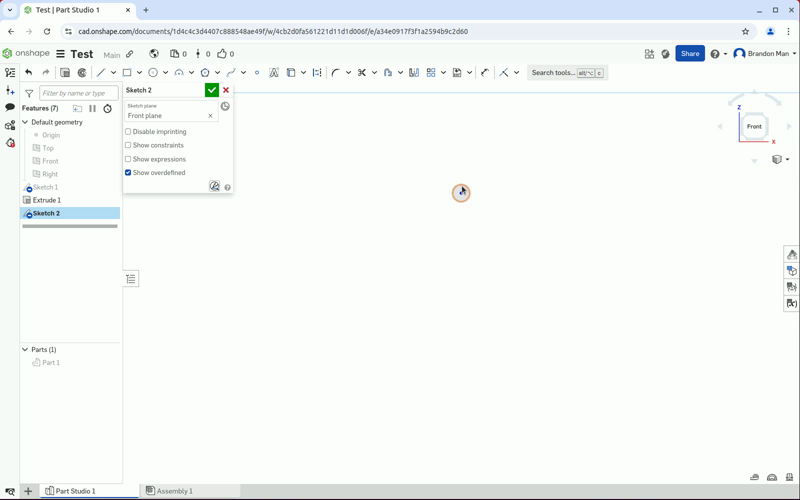
scroll(6)
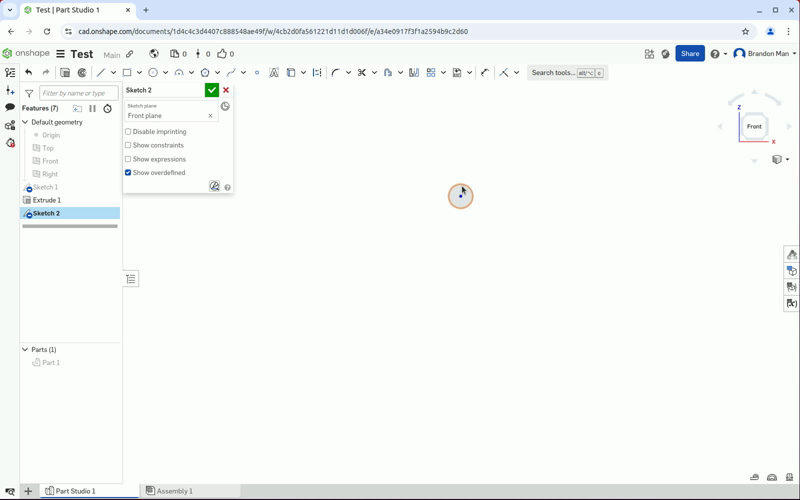
scroll(6)
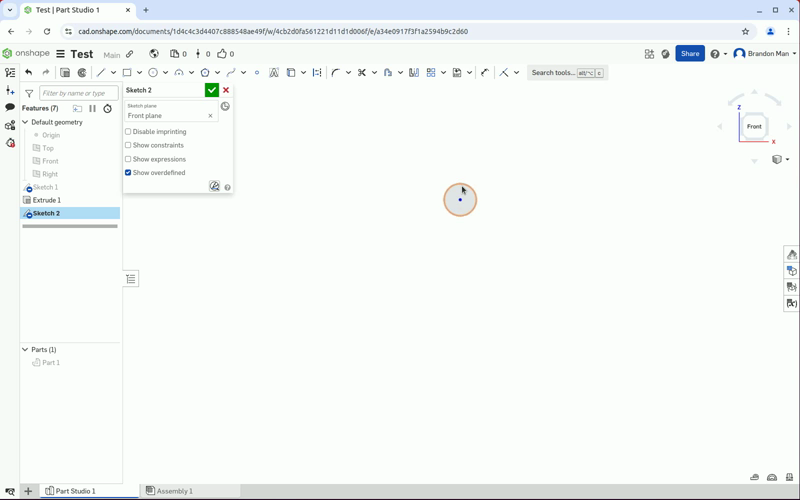
scroll(6)
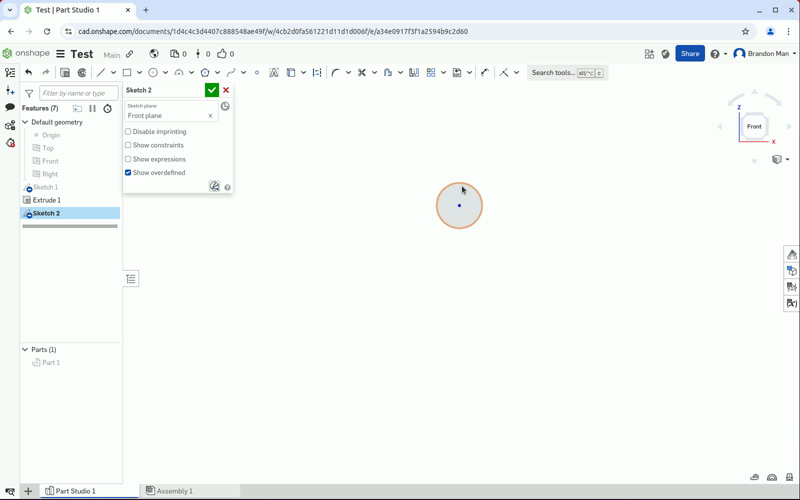
scroll(6)
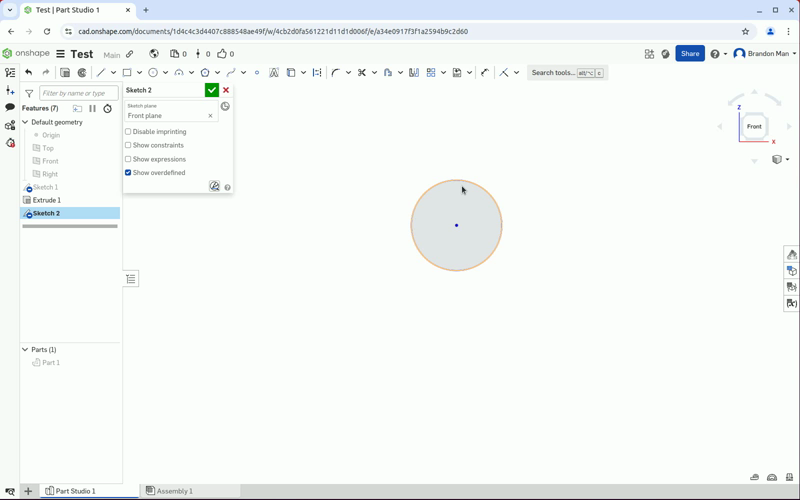
click(462, 185)
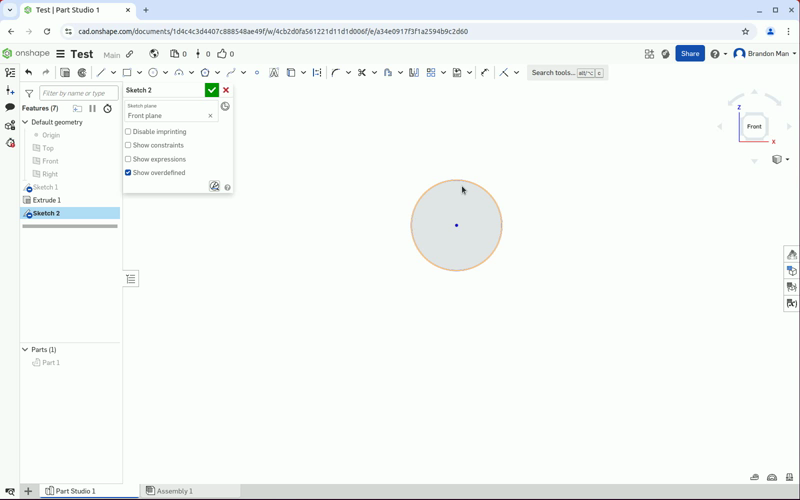
scroll(-6)
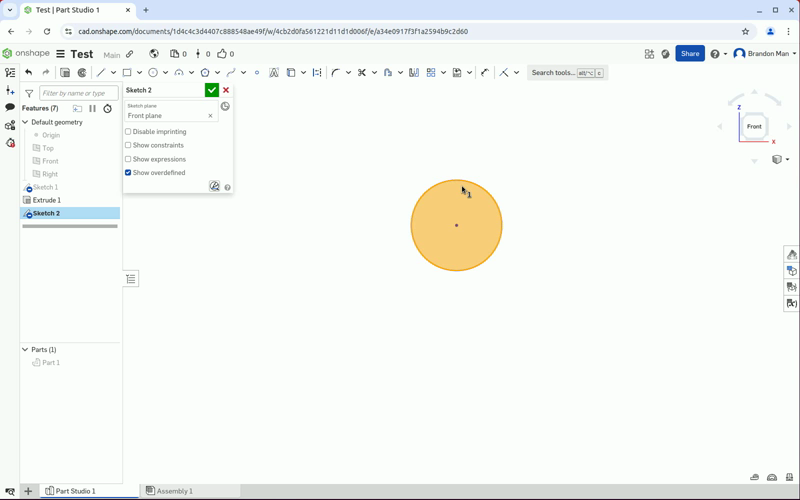
scroll(-6)
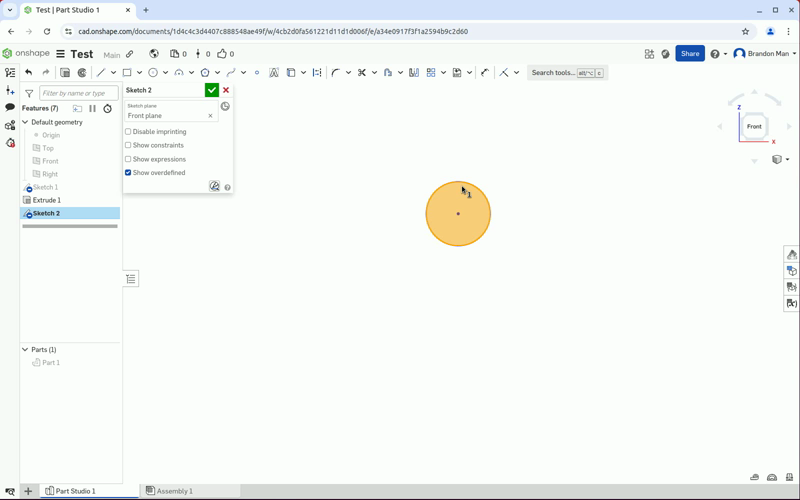
scroll(-6)
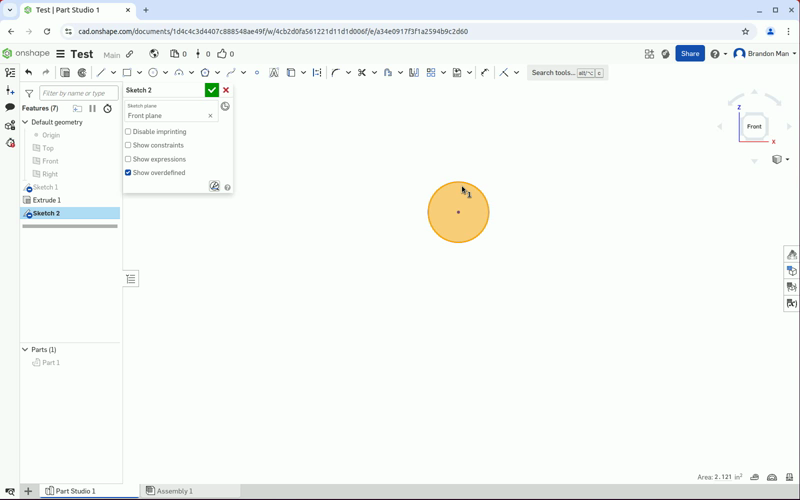
scroll(-6)
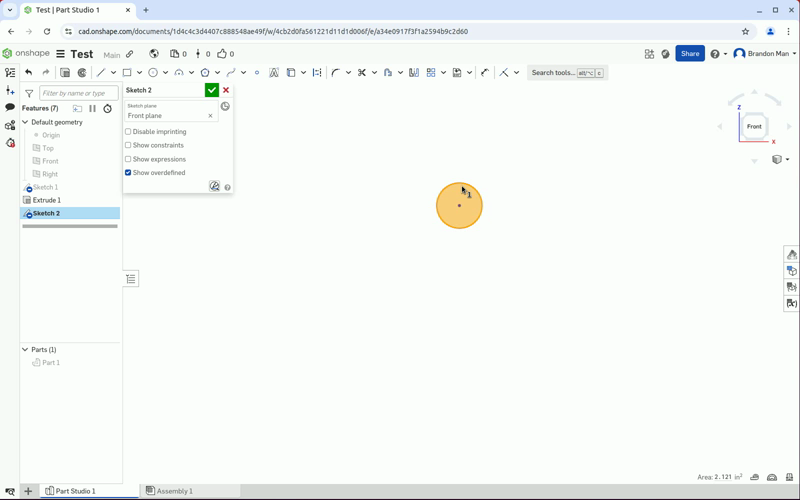
scroll(-6)
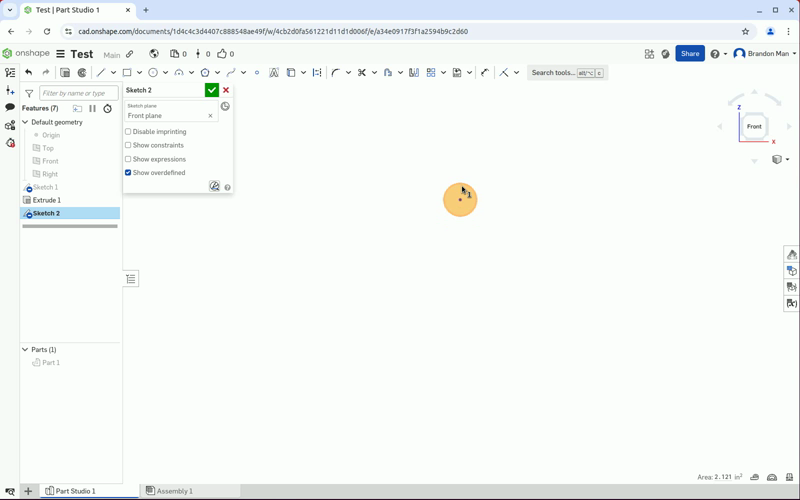
scroll(-6)
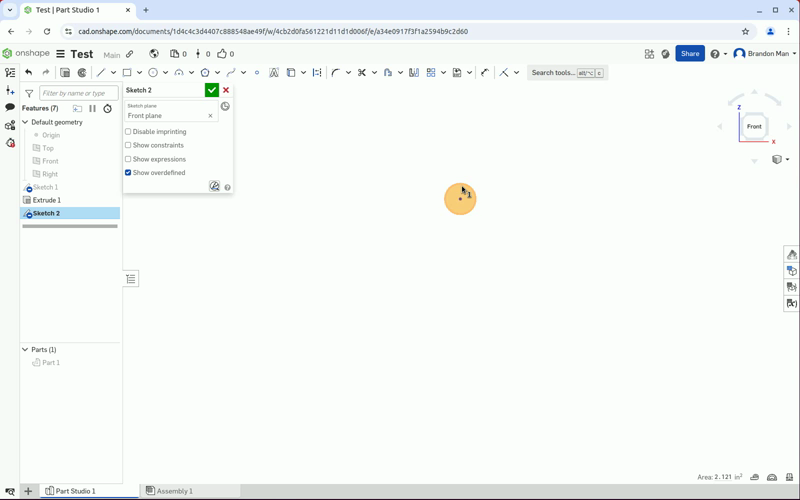
scroll(-6)
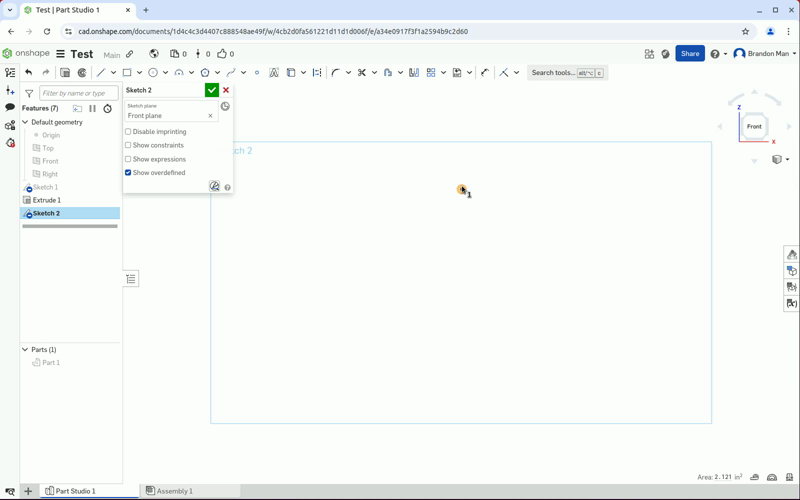
mouse_move(73, 352)
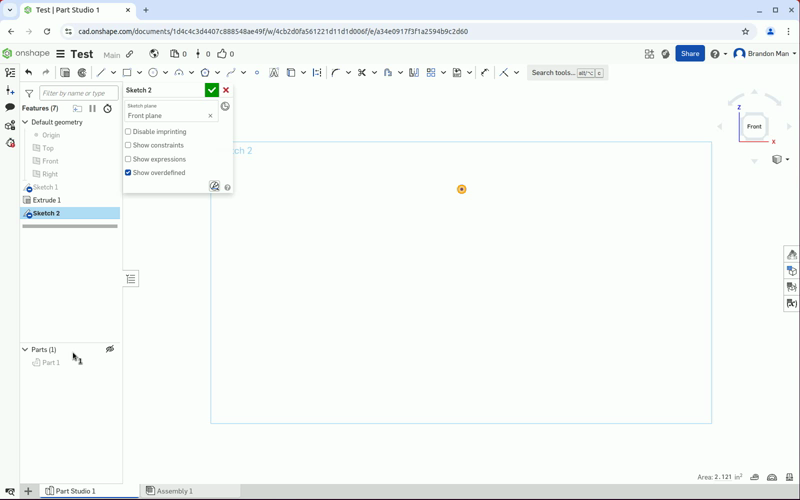
key(shift+y)
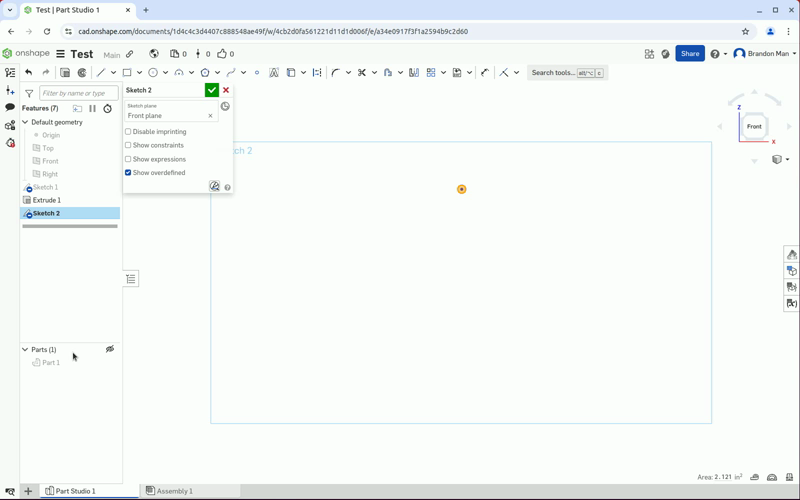
key(shift+e)
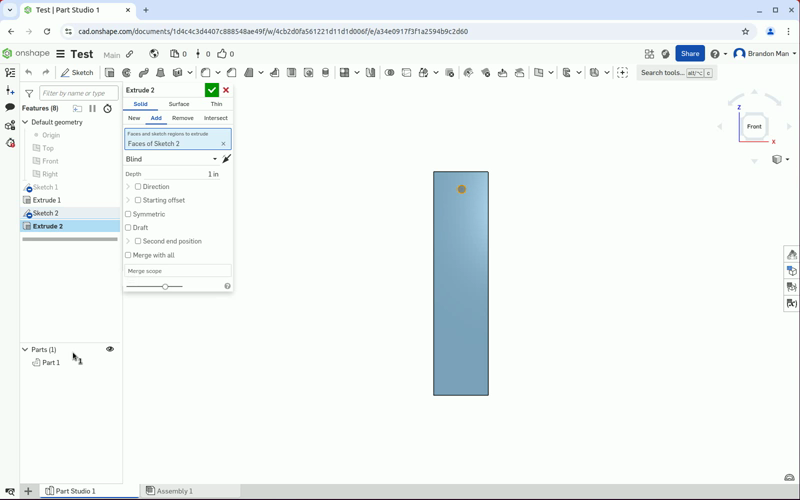
mouse_move(143, 106)
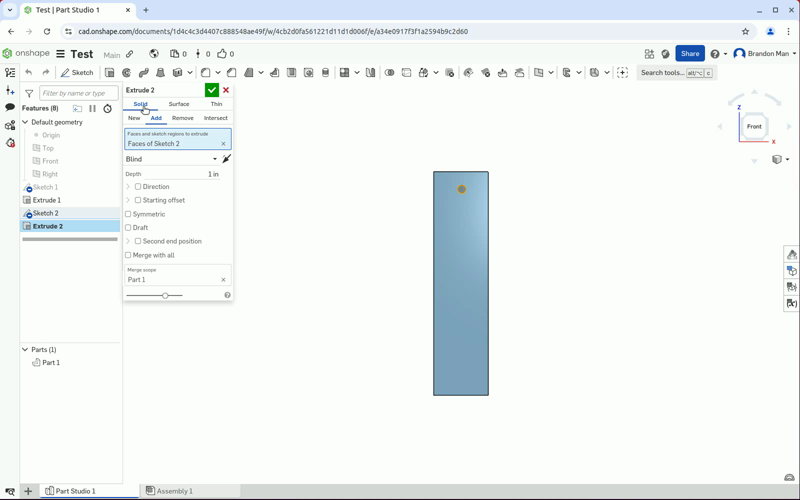
click(143, 106)
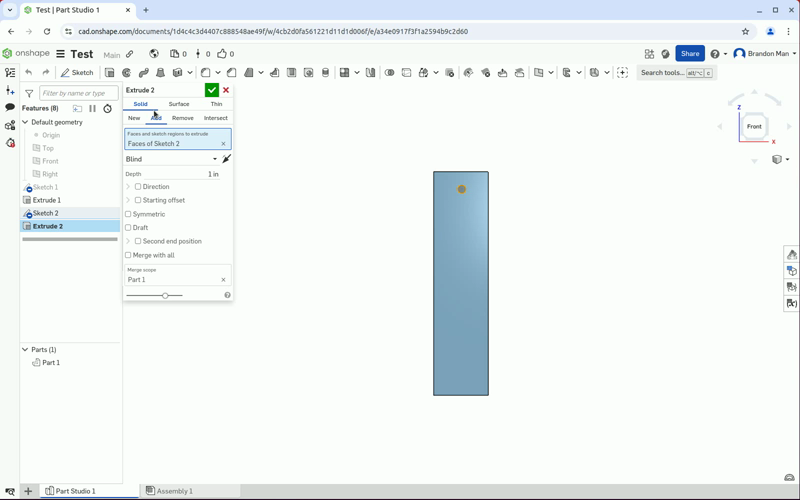
mouse_move(186, 120)
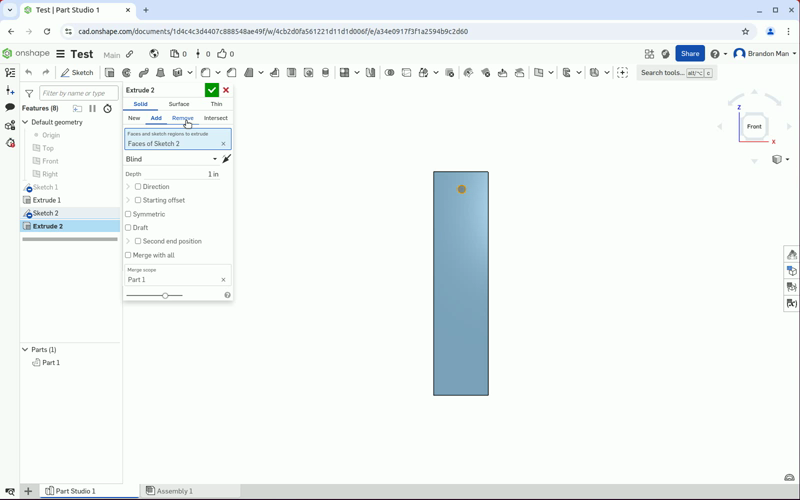
click(186, 120)
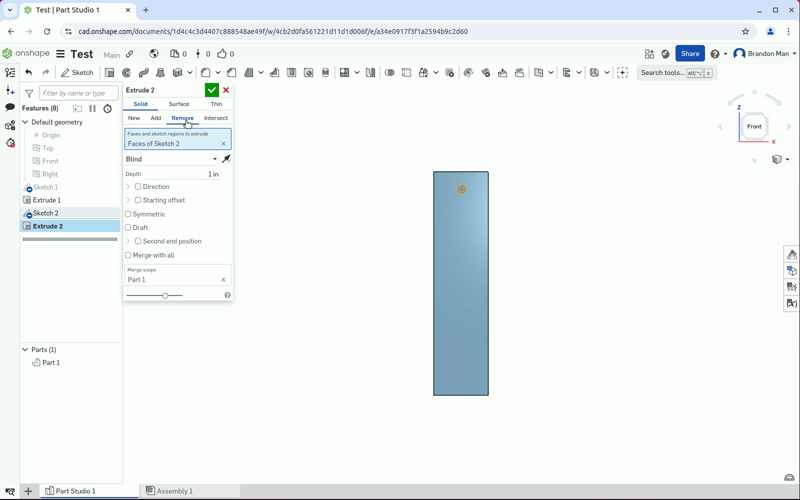
key(tab, 4)
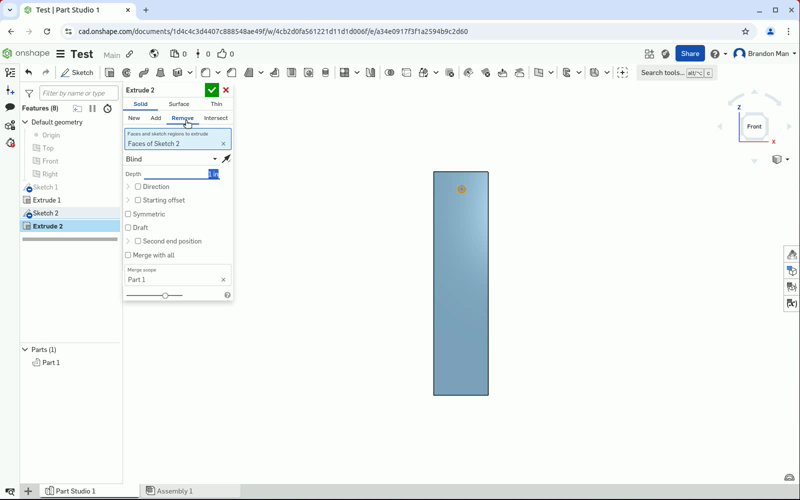
text(-3.852)
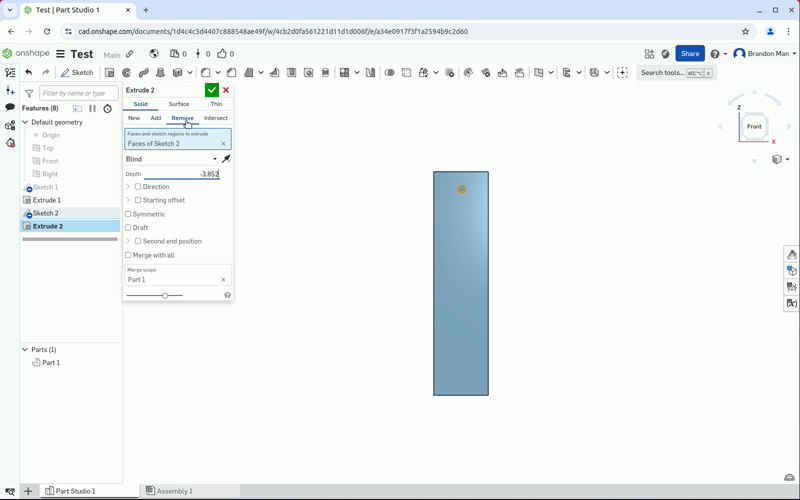
key(tab, 3)
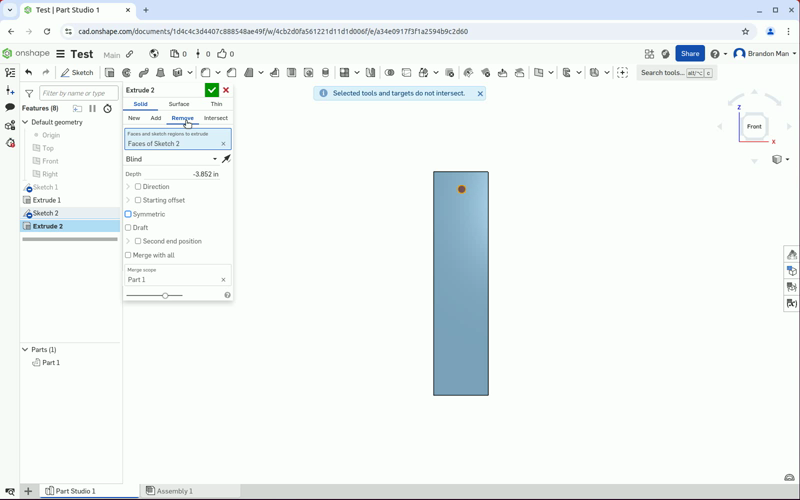
key(space)
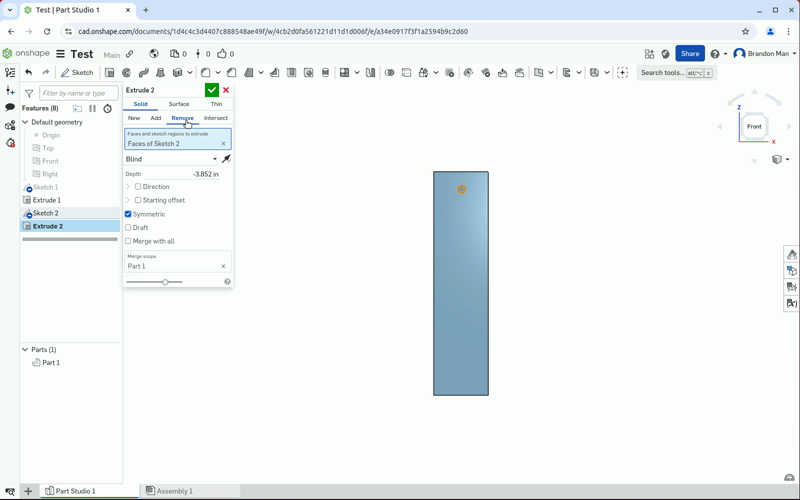
key(tab, 2)
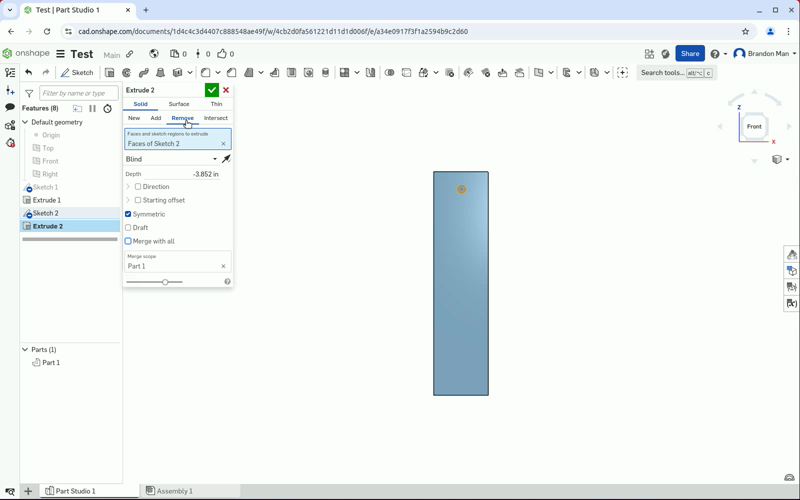
key(space)
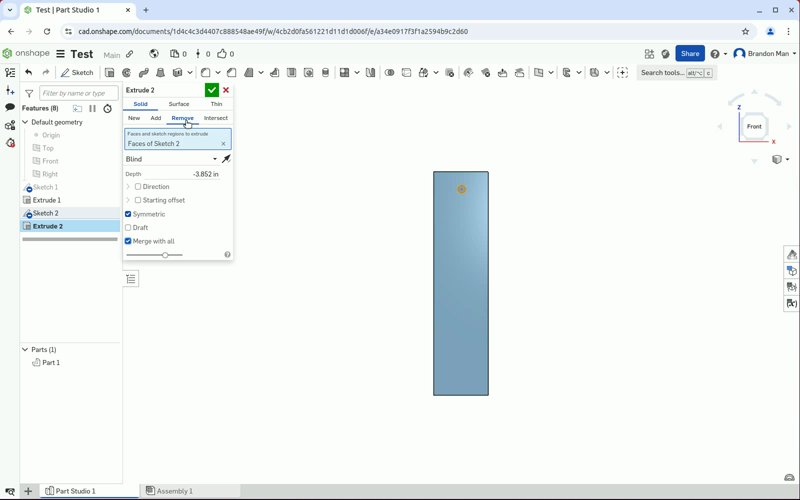
key(enter)
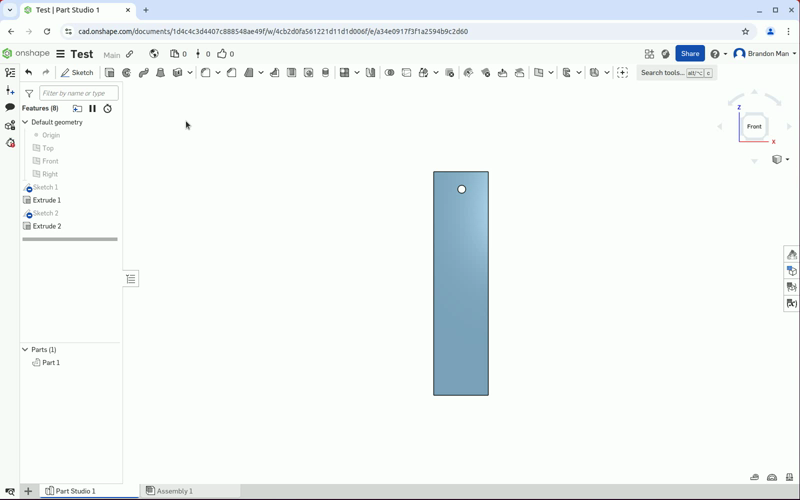
key(shift+h)
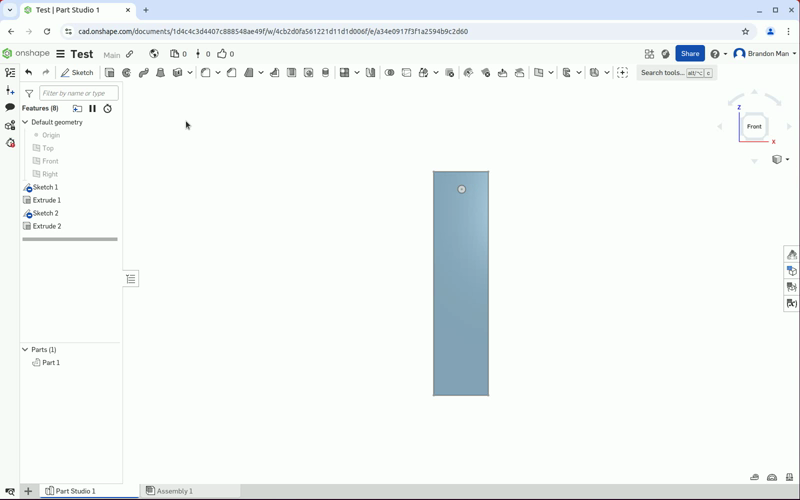
key(shift+h)
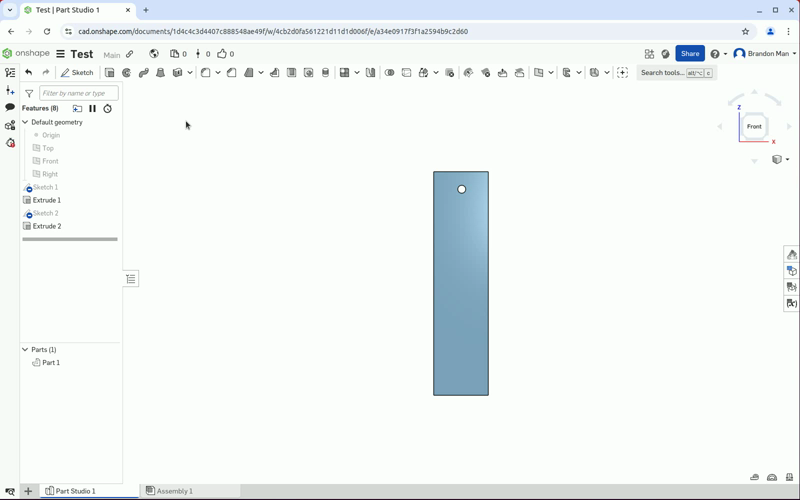
mouse_move(73, 189)
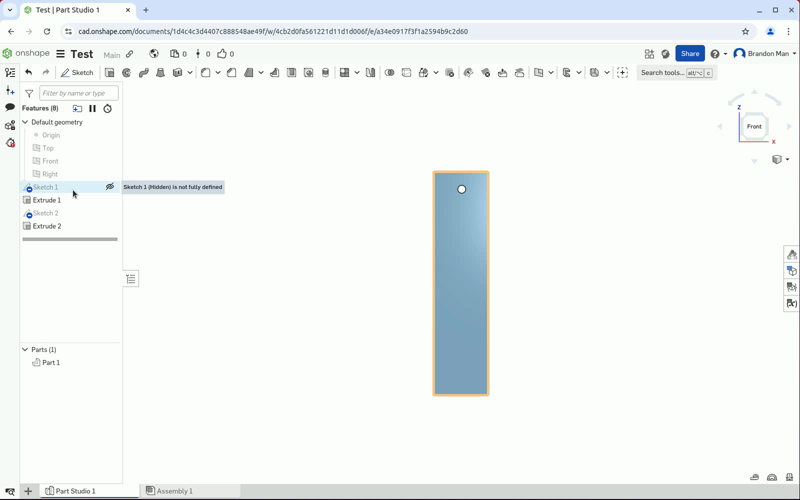
click(73, 189)
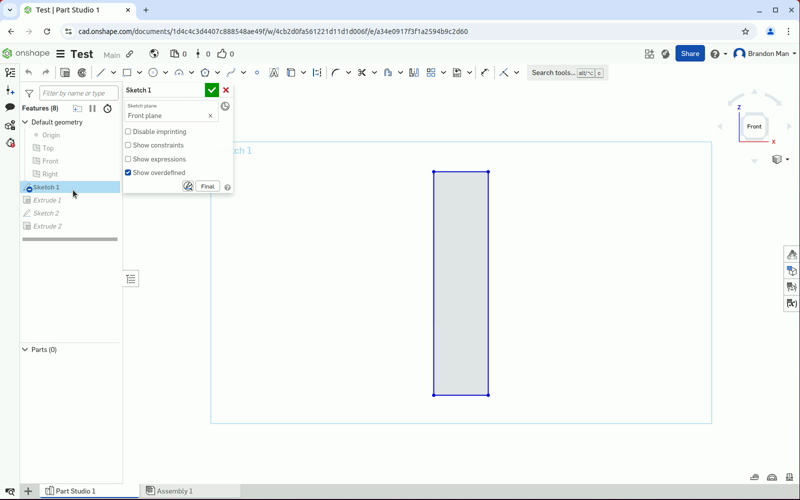
mouse_move(229, 92)
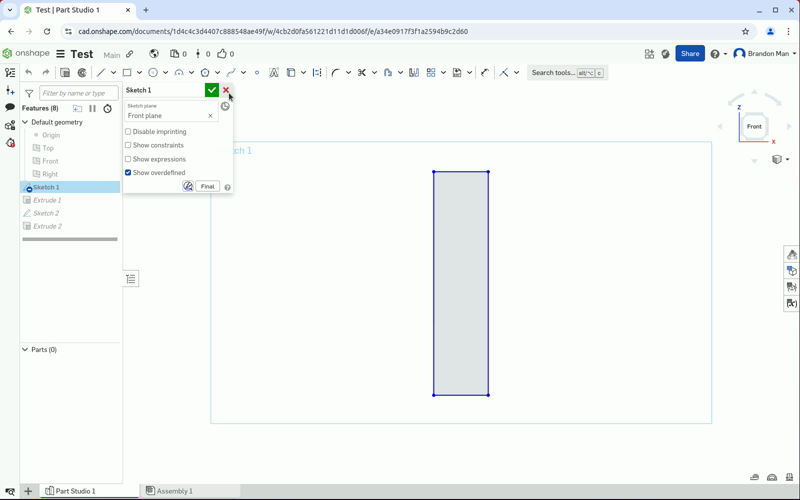
click(229, 92)
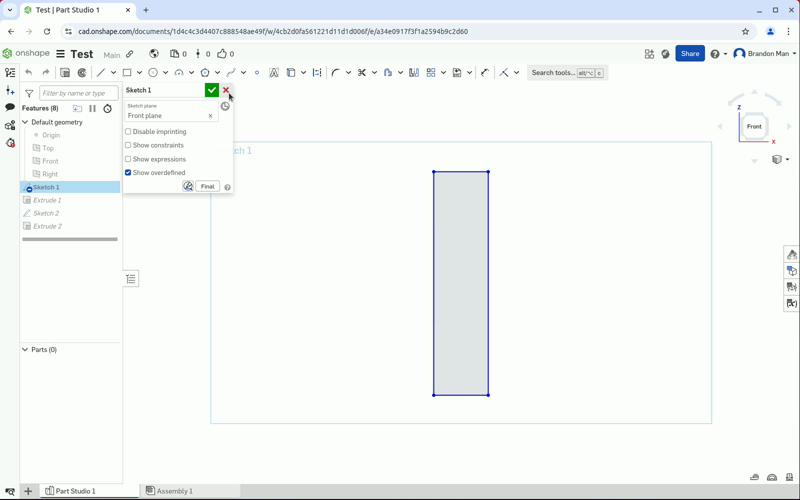
key(shift+s)
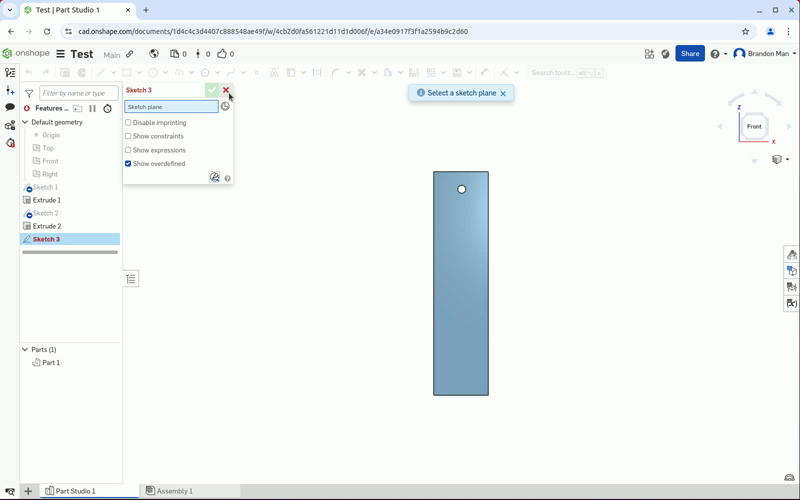
mouse_move(73, 163)
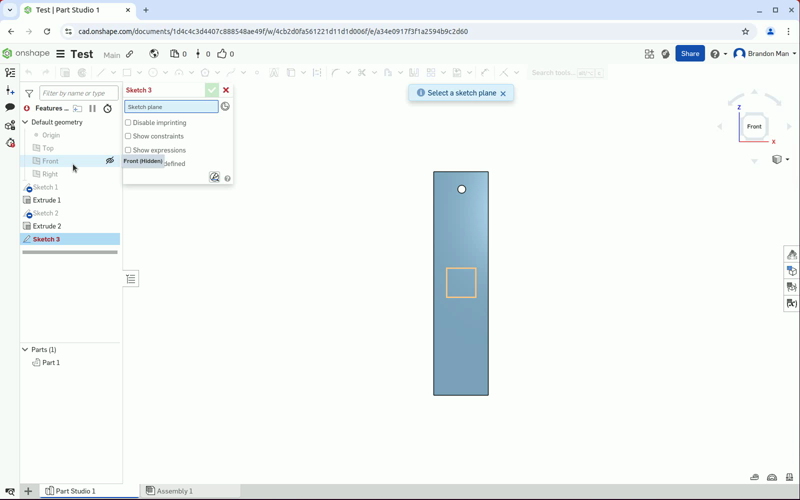
click(73, 163)
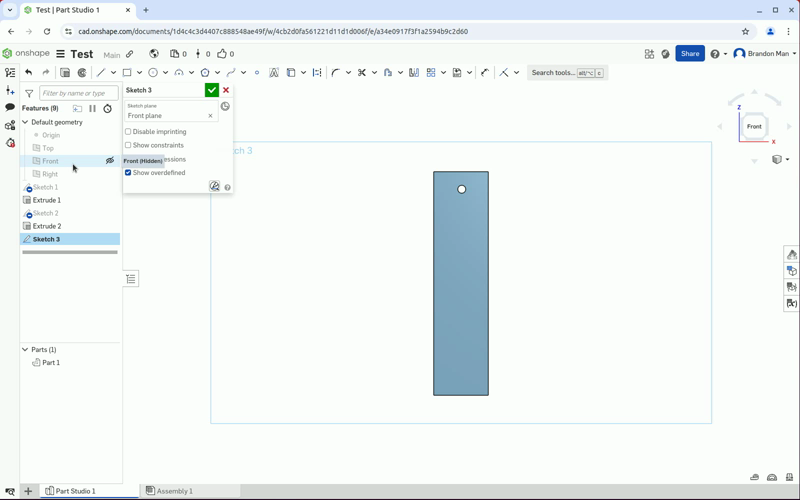
mouse_move(73, 352)
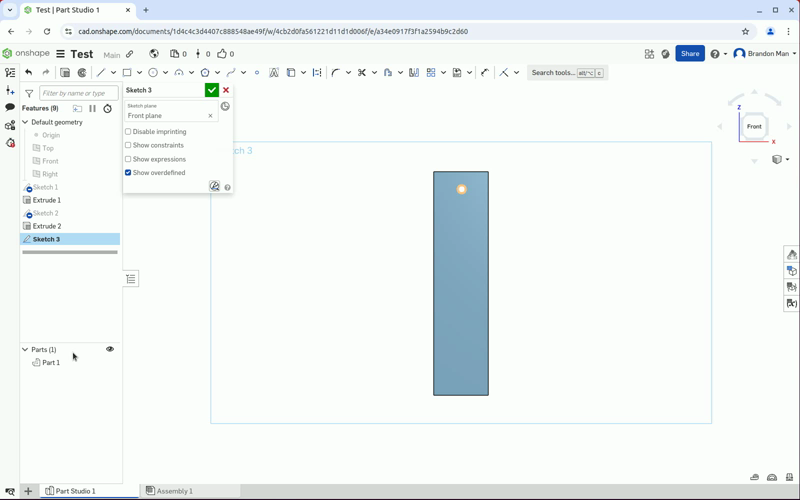
key(y)
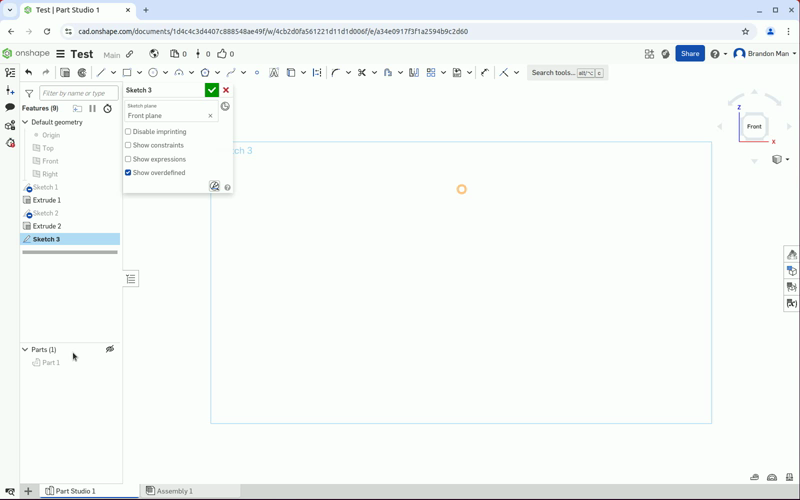
key(c)
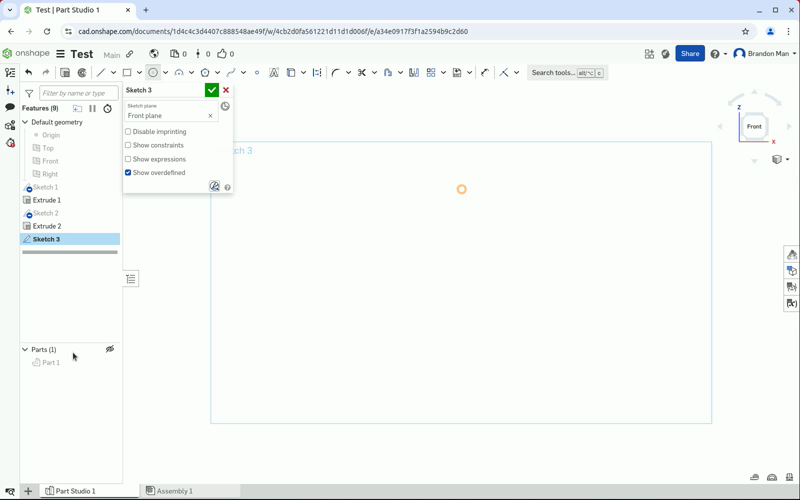
key_down(shift)
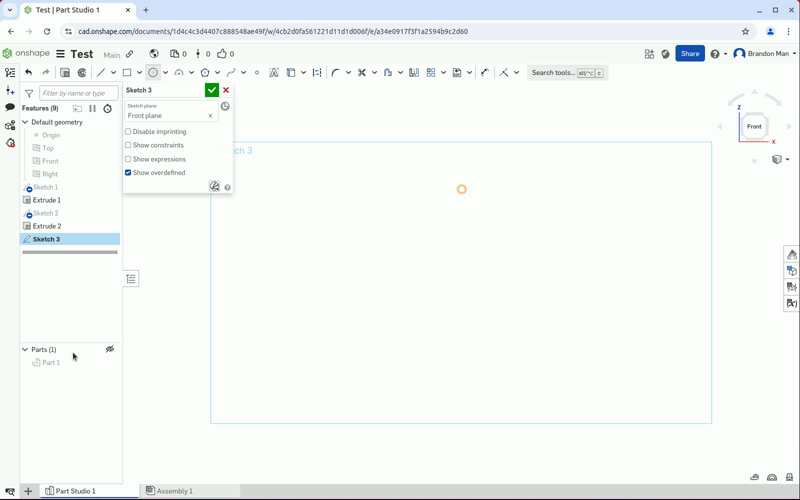
mouse_move(461, 376)
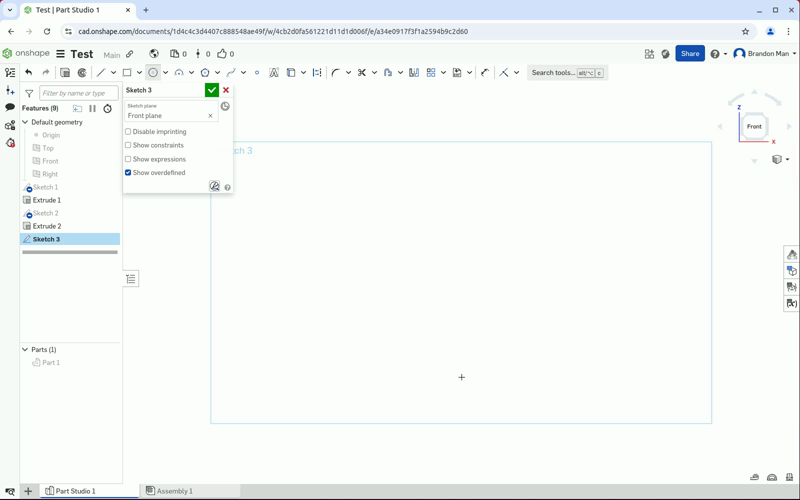
click(461, 376)
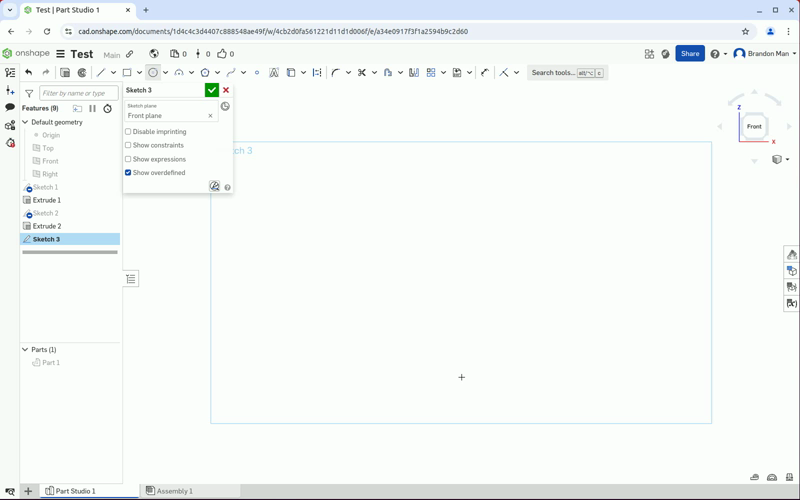
key_up(shift)
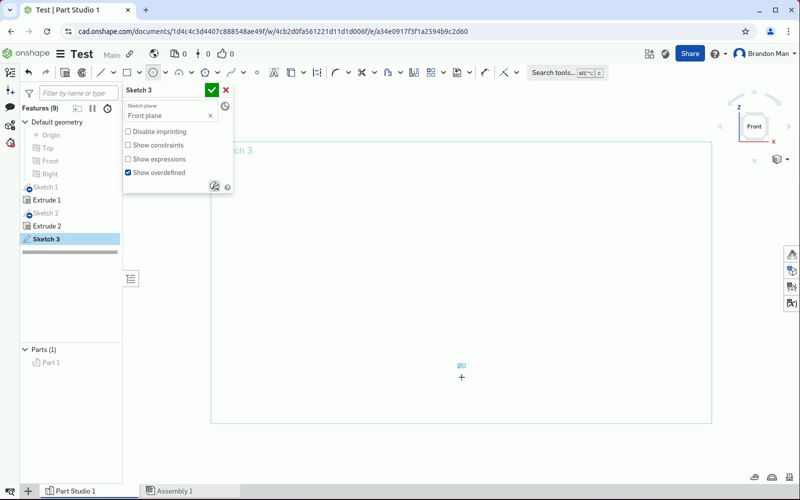
mouse_move(465, 376)
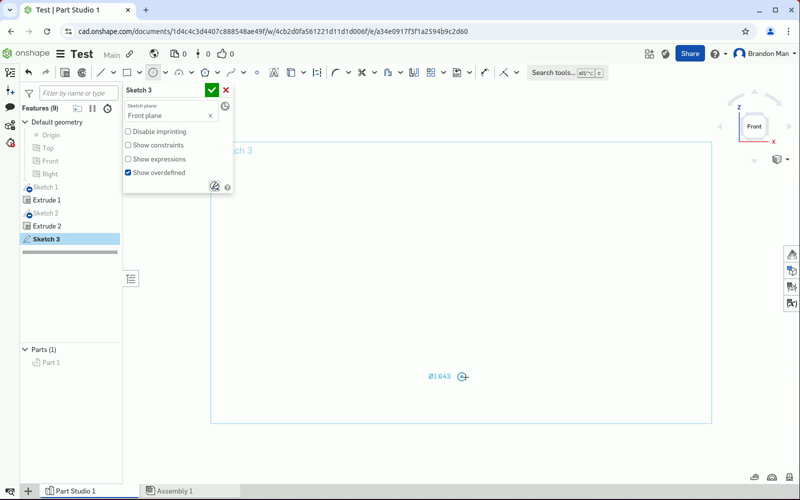
click(465, 376)
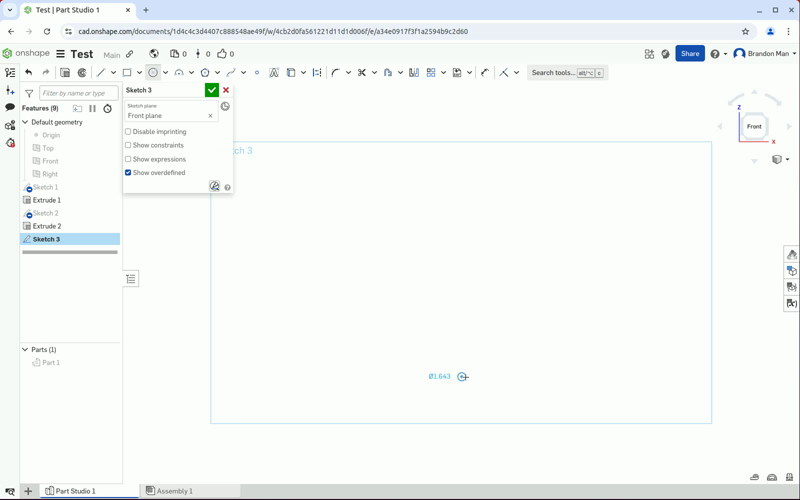
key(esc)
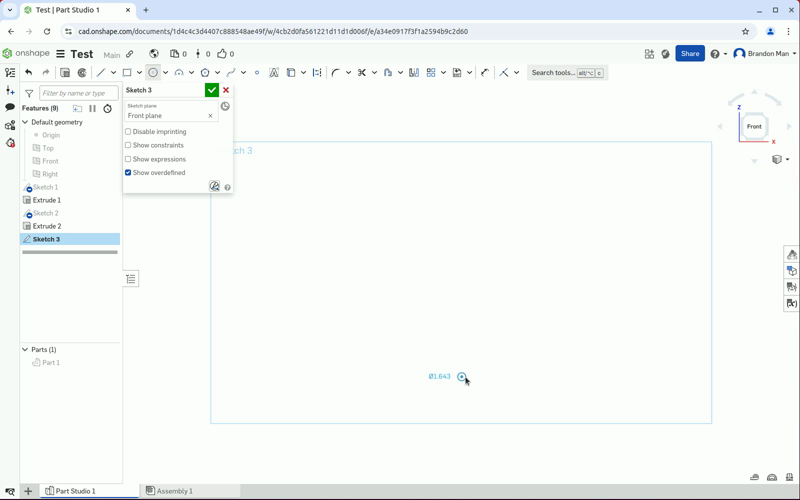
mouse_move(463, 374)
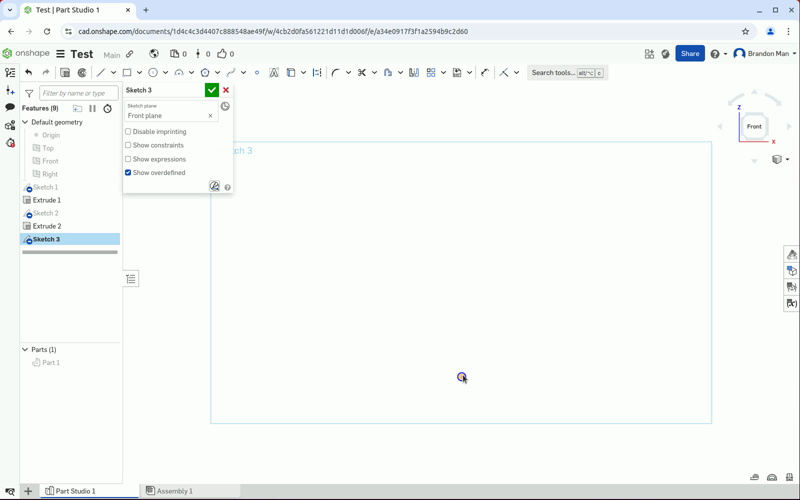
scroll(6)
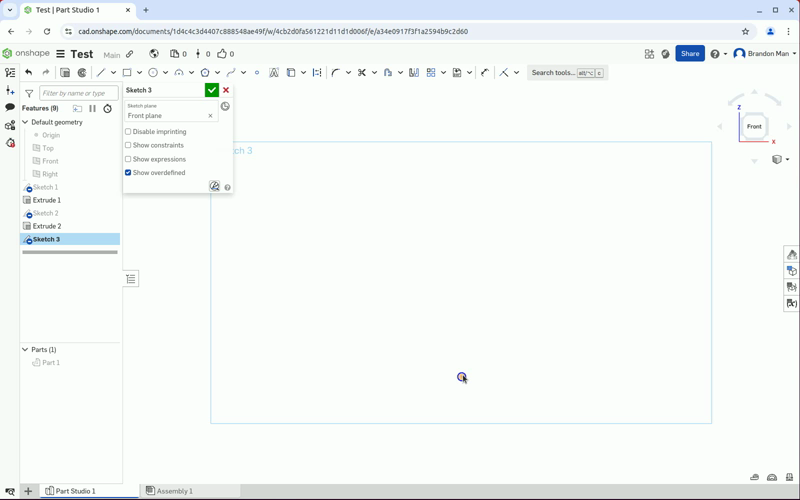
scroll(6)
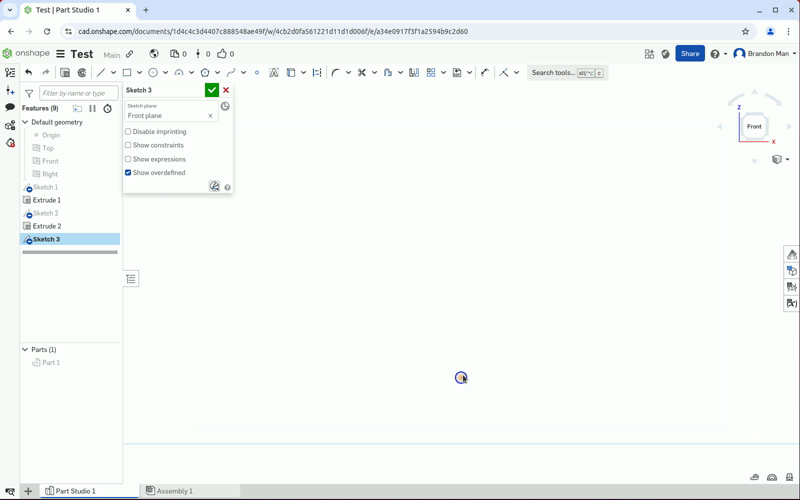
scroll(6)
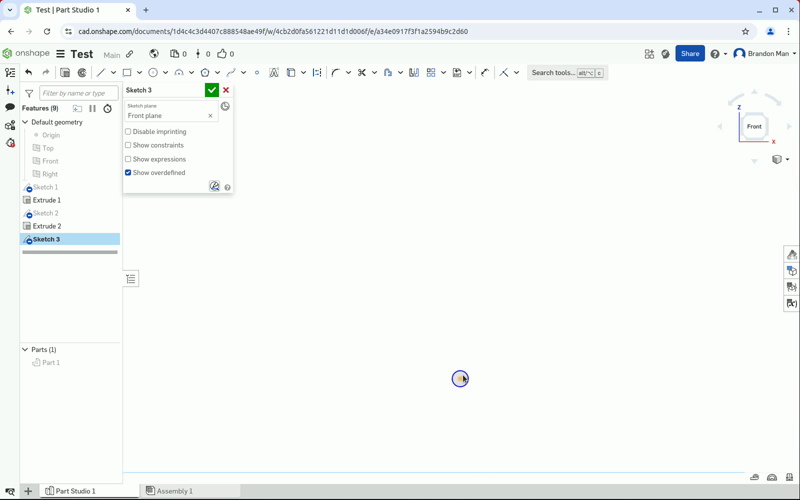
scroll(6)
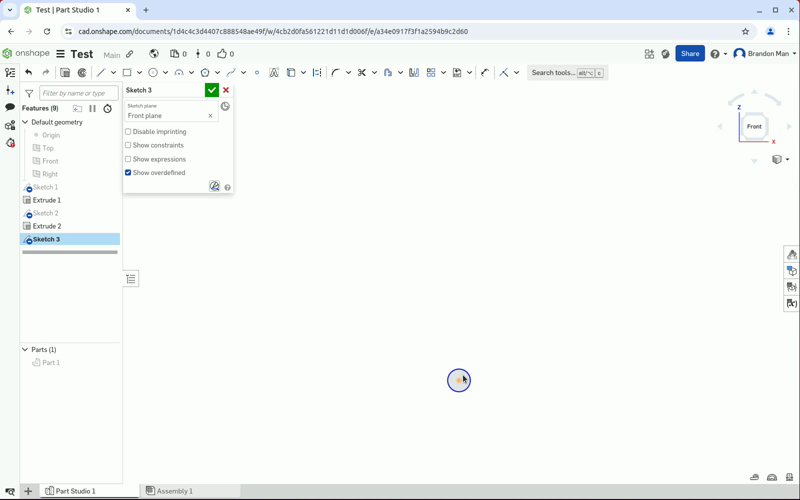
scroll(6)
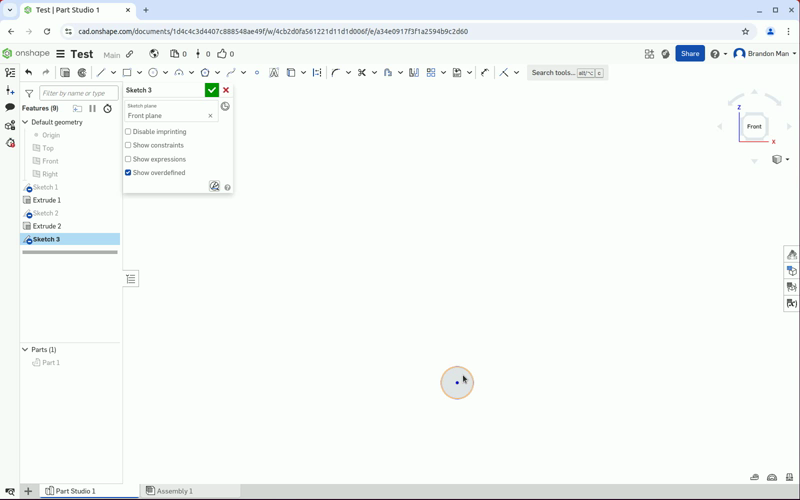
scroll(6)
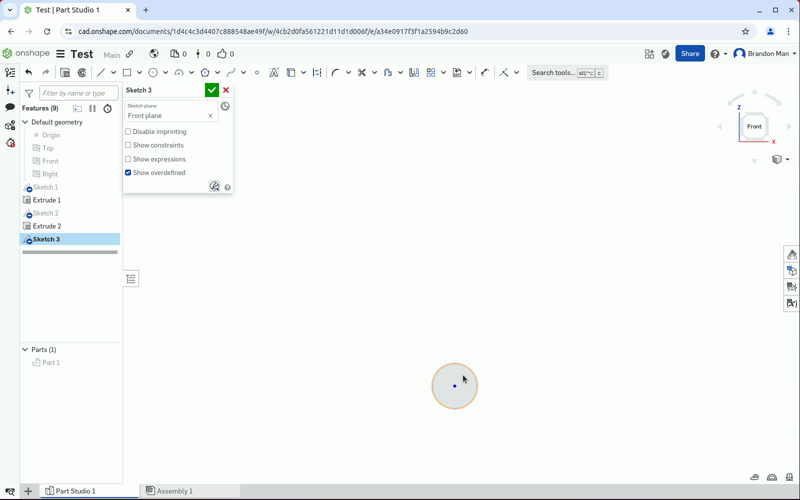
scroll(6)
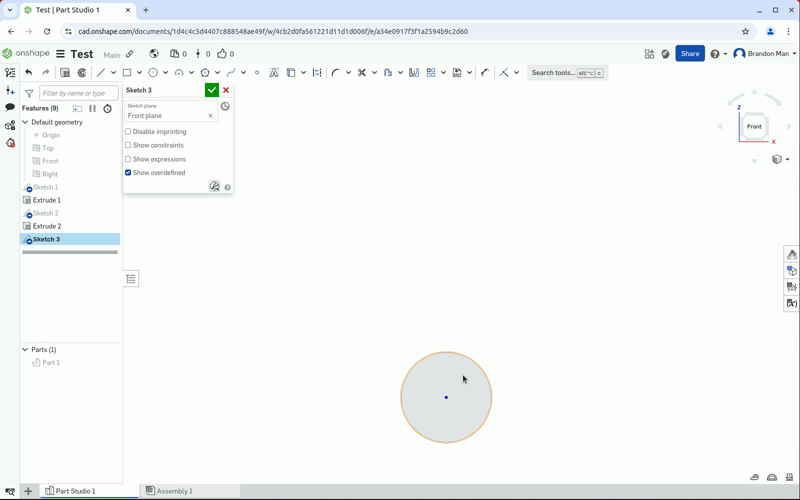
click(463, 374)
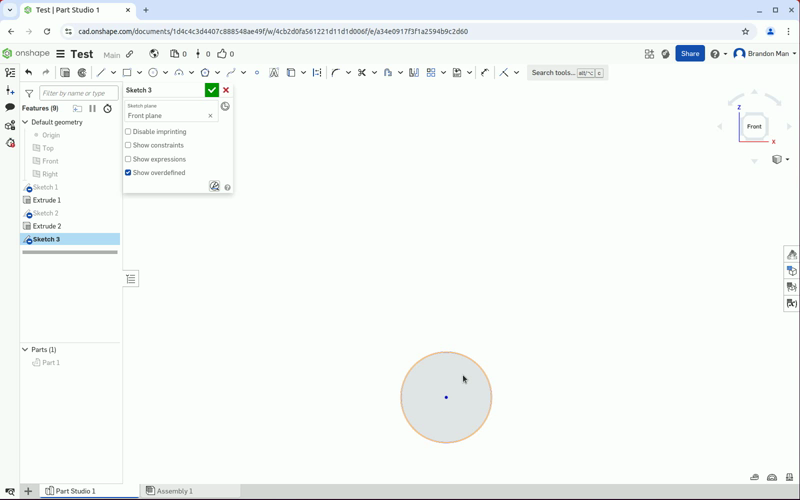
scroll(-6)
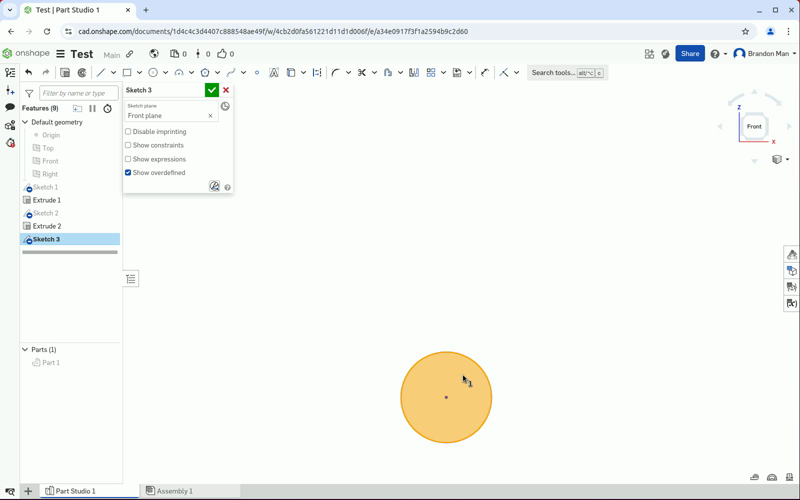
scroll(-6)
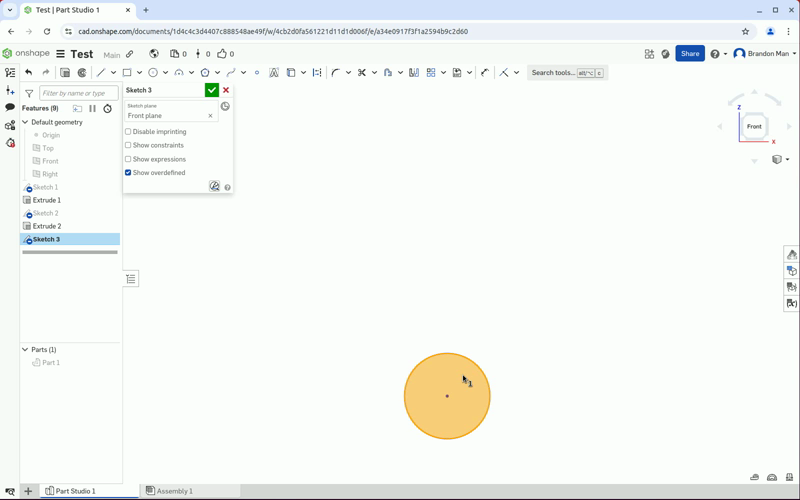
scroll(-6)
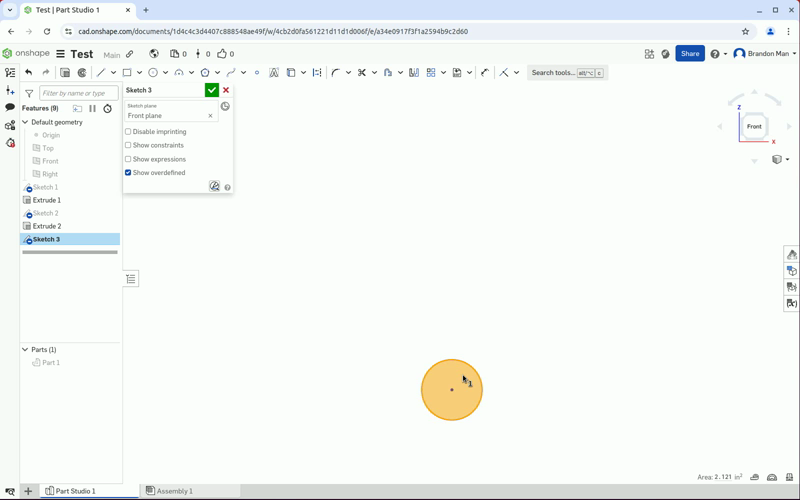
scroll(-6)
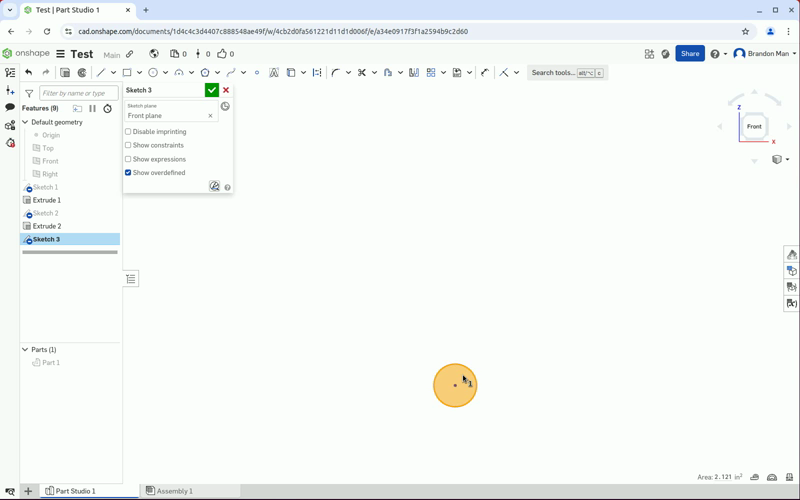
scroll(-6)
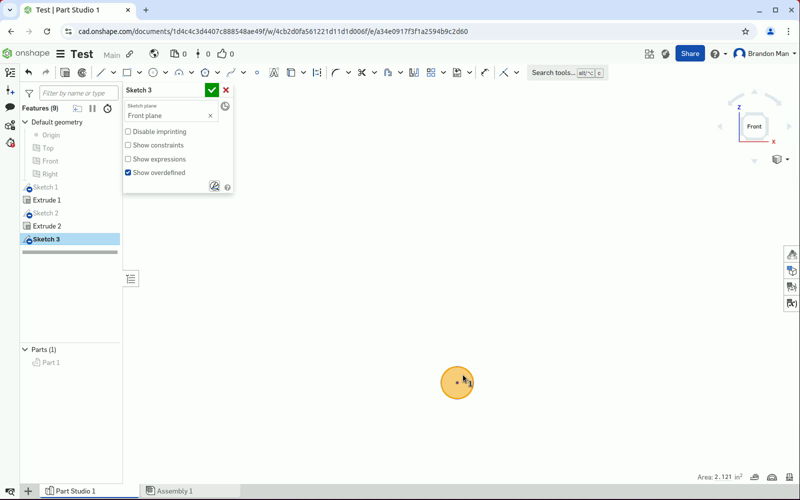
scroll(-6)
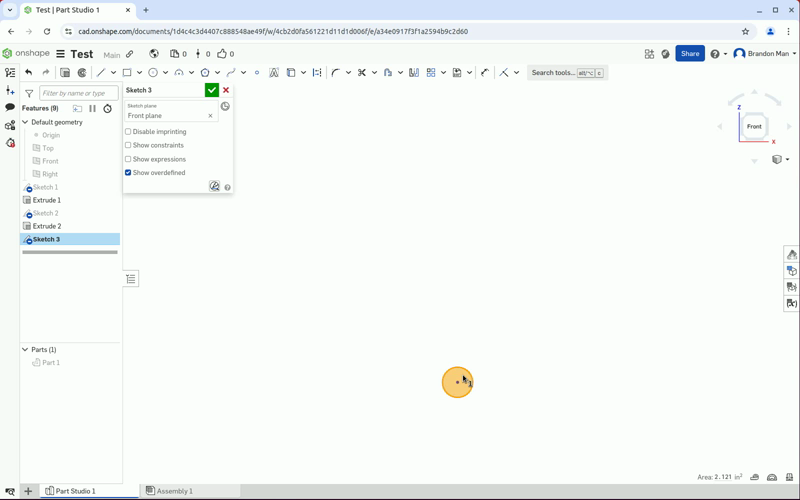
scroll(-6)
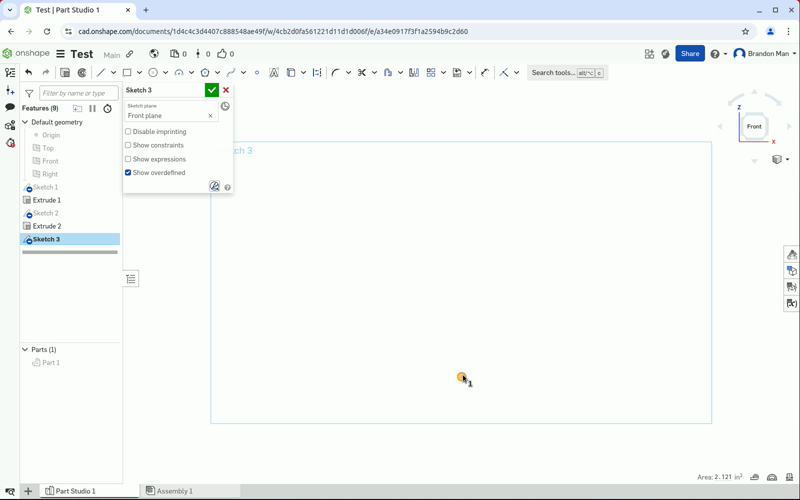
mouse_move(73, 352)
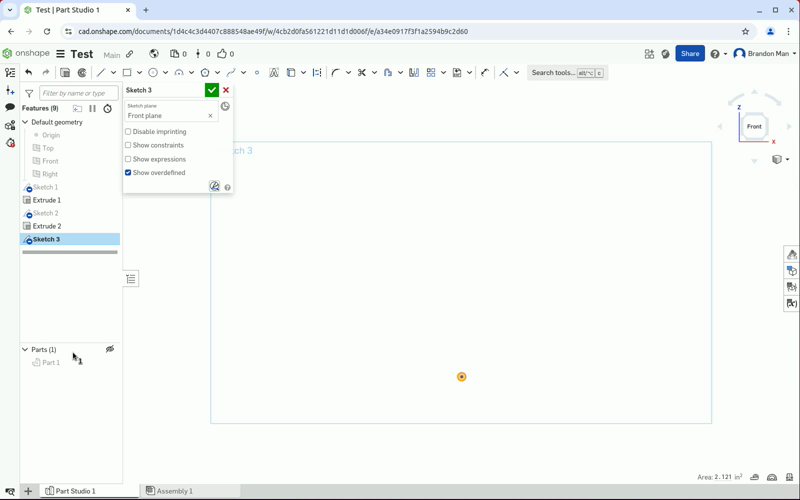
key(shift+y)
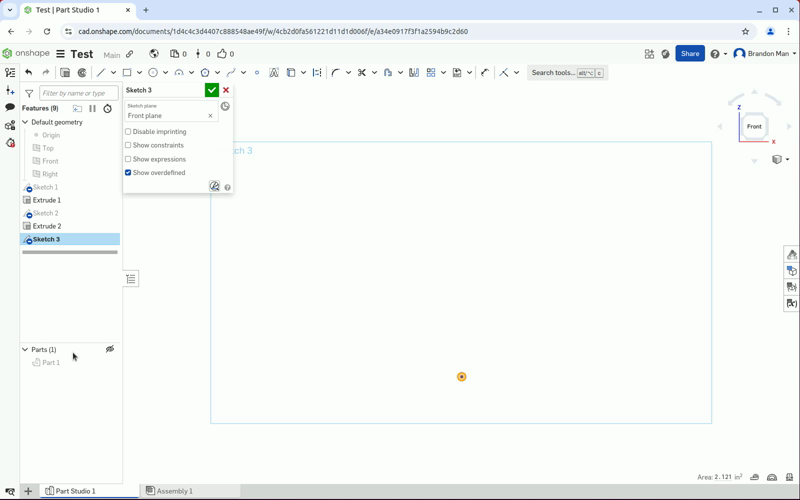
key(shift+e)
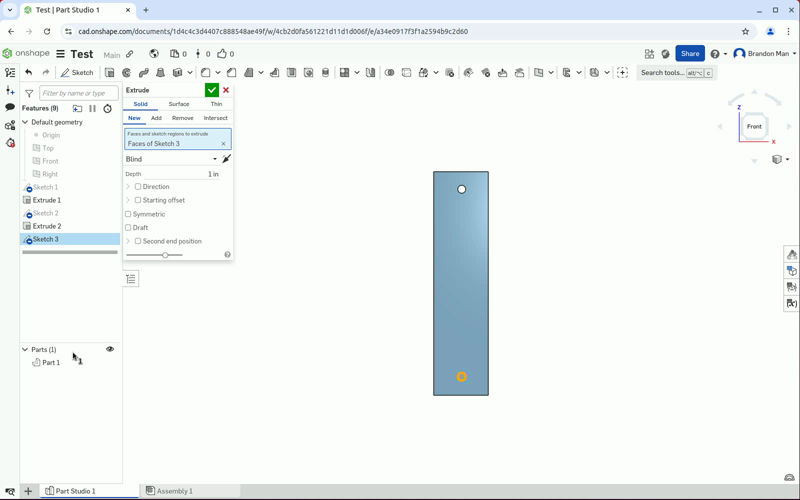
mouse_move(143, 106)
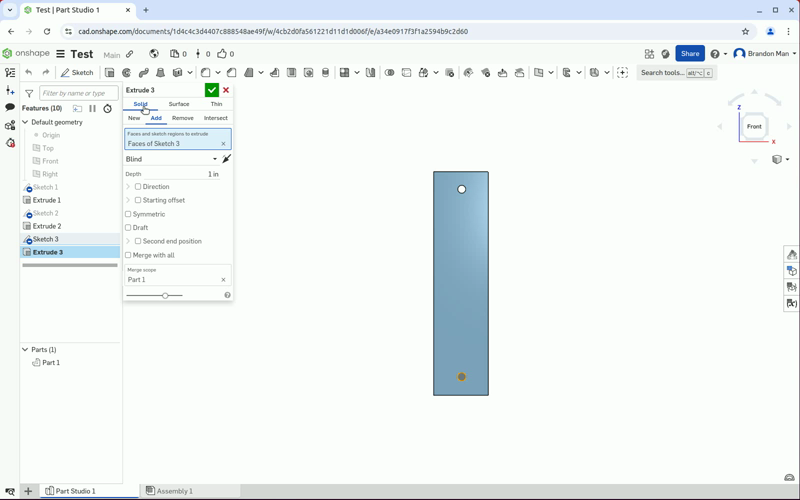
click(143, 106)
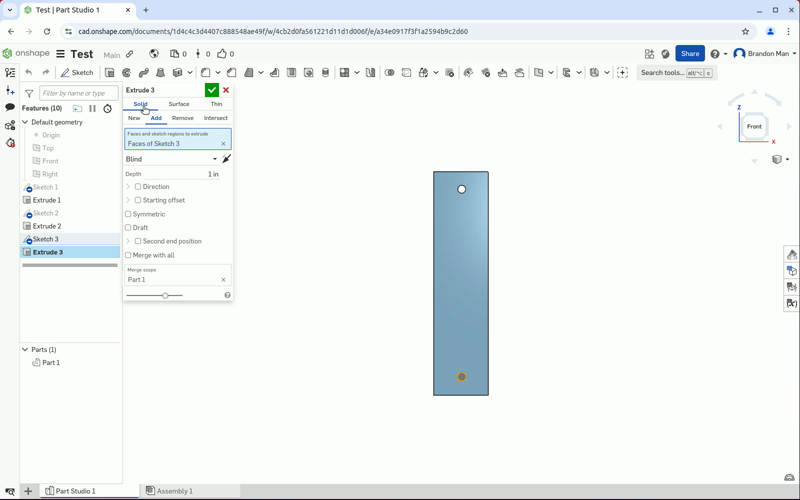
mouse_move(186, 120)
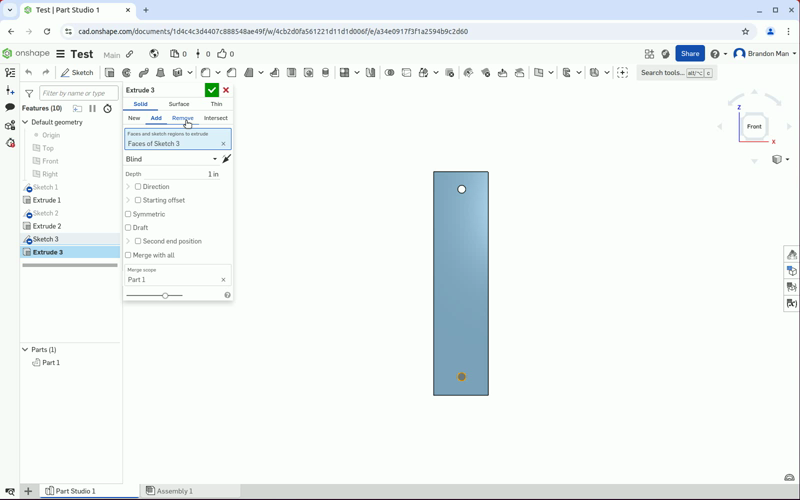
click(186, 120)
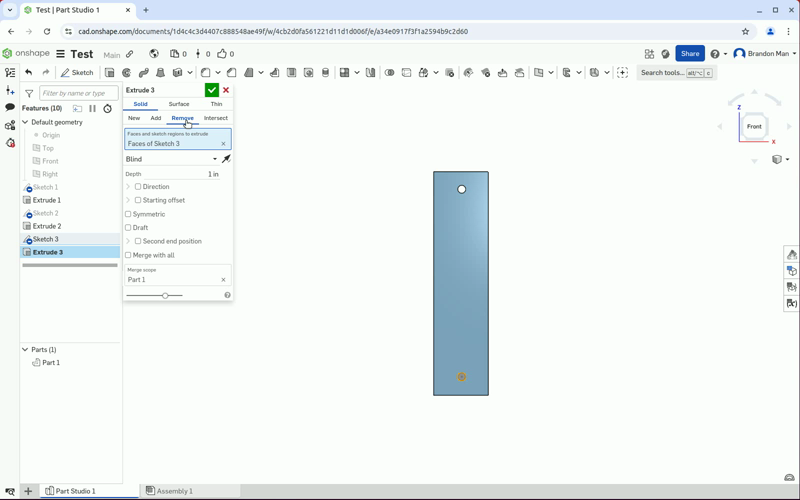
key(tab, 4)
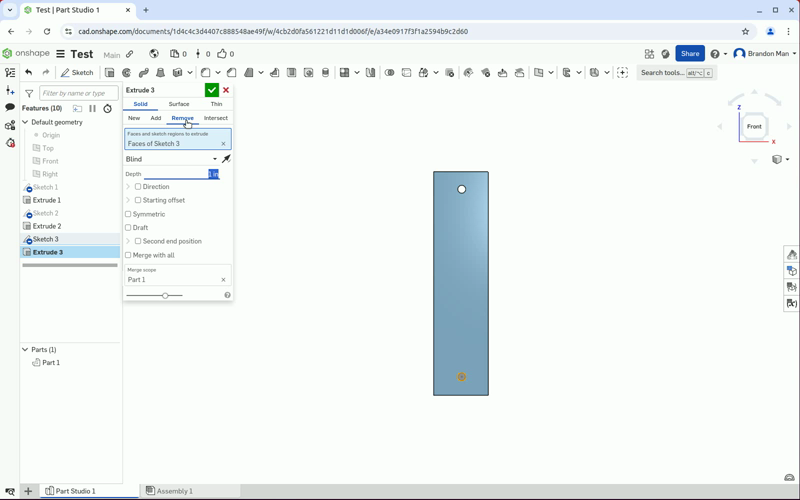
text(-3.852)
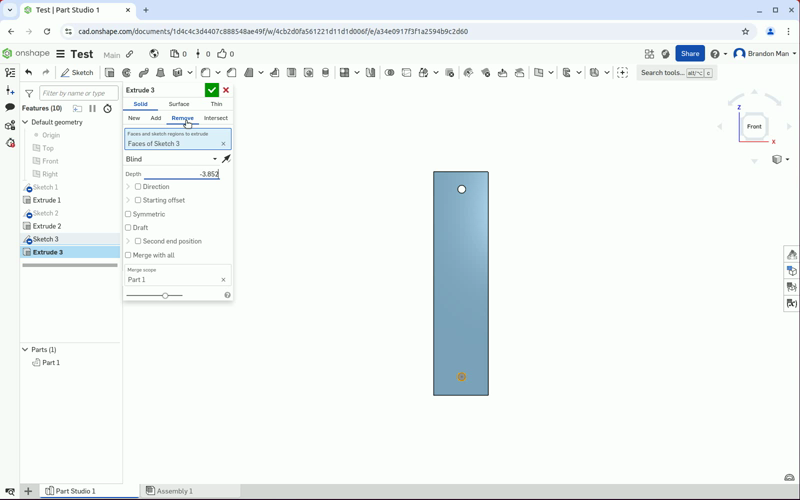
key(tab, 3)
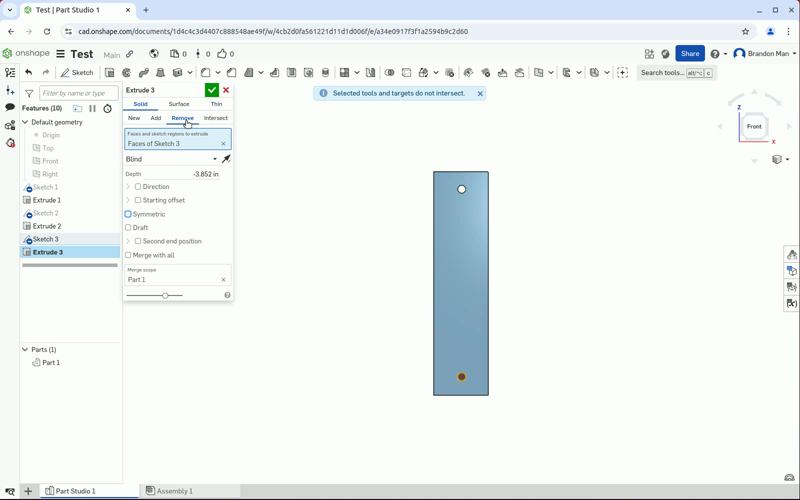
key(space)
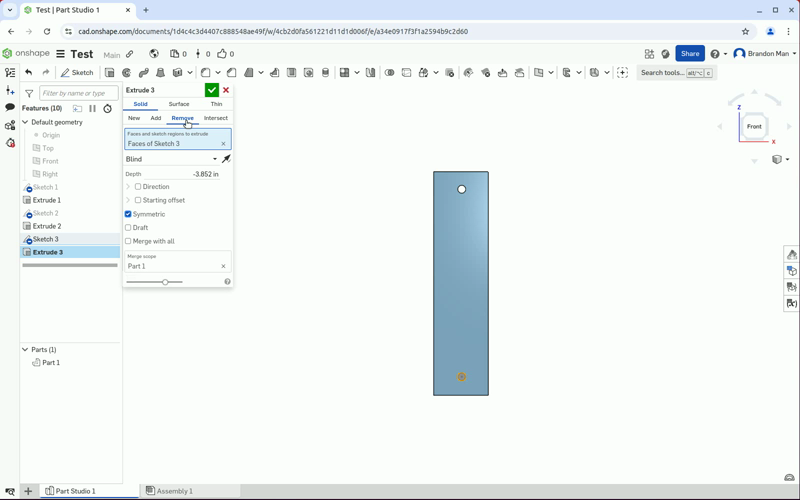
key(tab, 2)
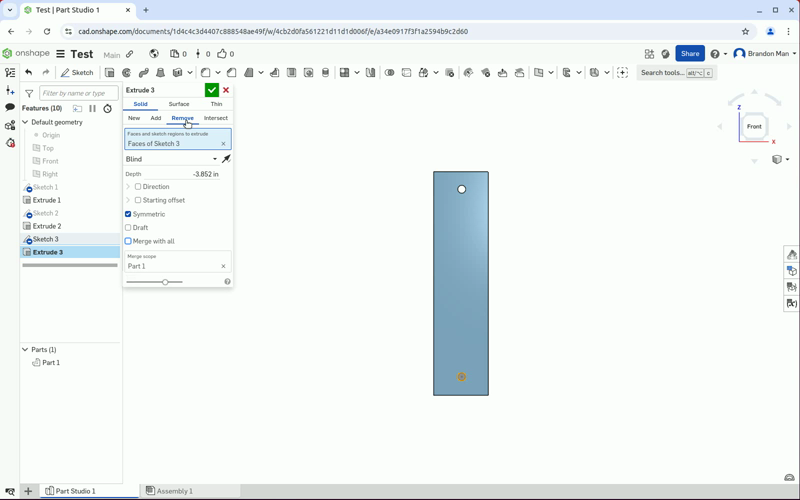
key(space)
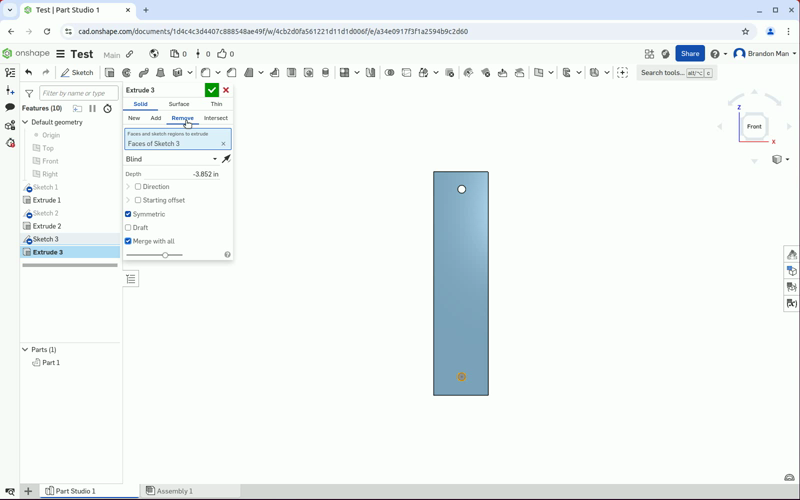
key(enter)
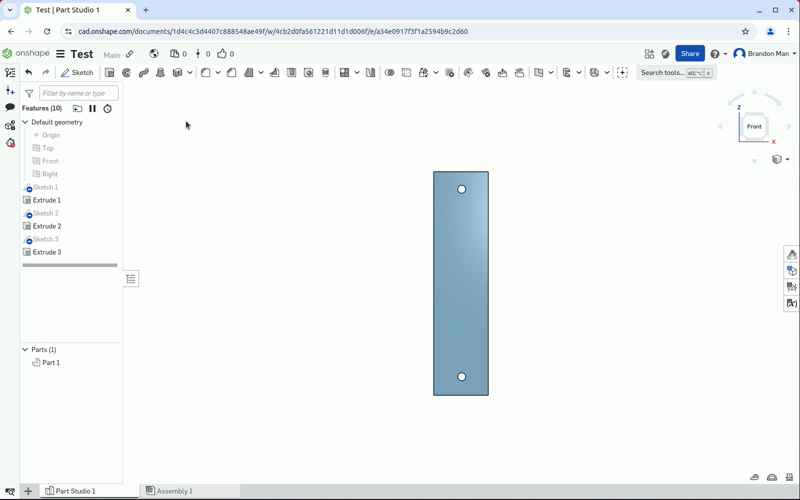
key(shift+h)
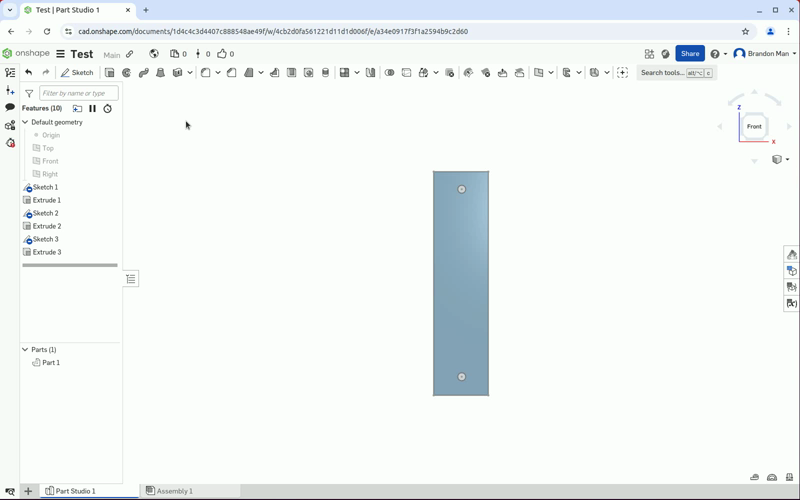
key(shift+h)
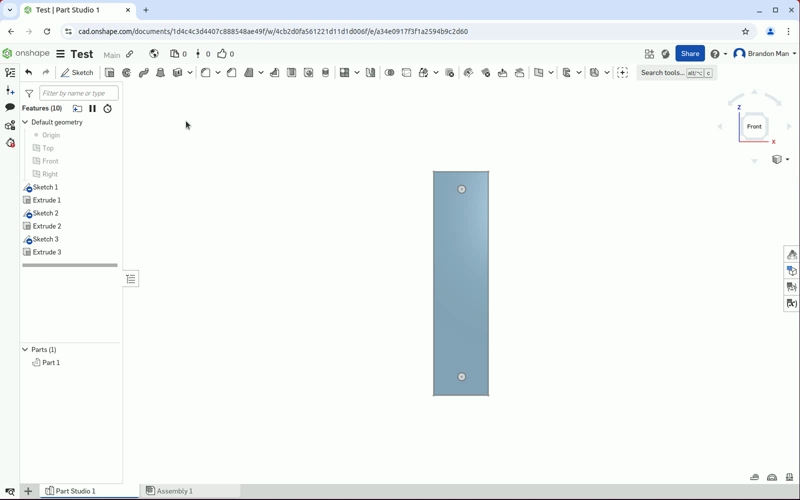
key(shift+7)
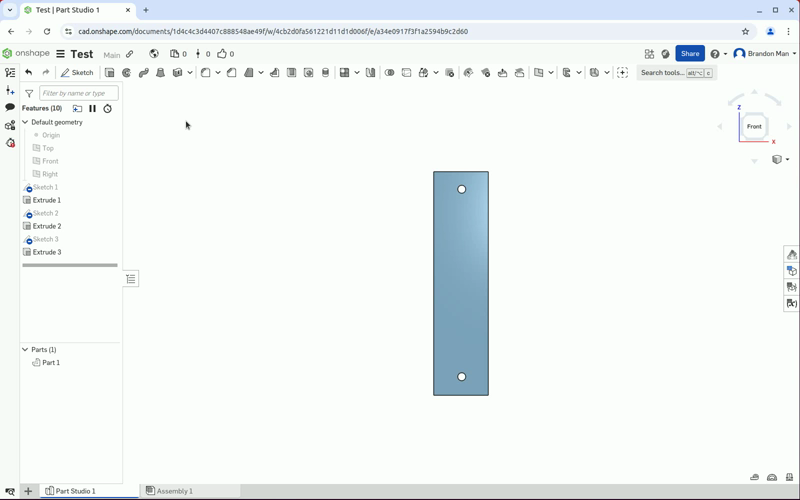
key(left, 2)
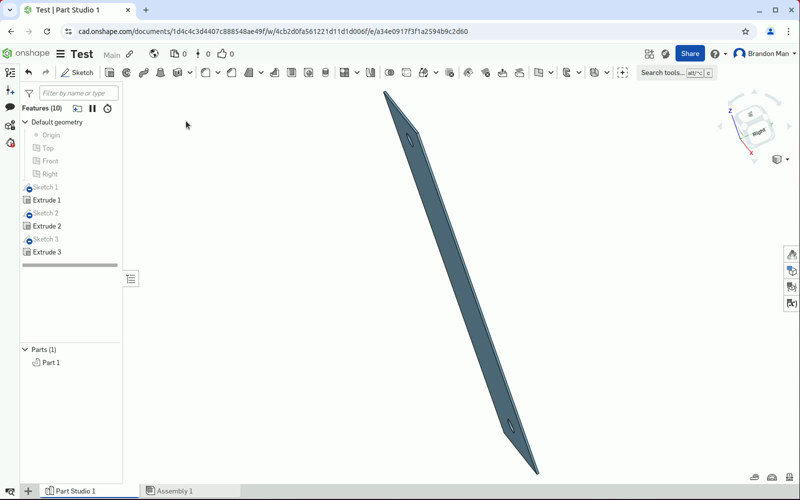
key(down, 2)
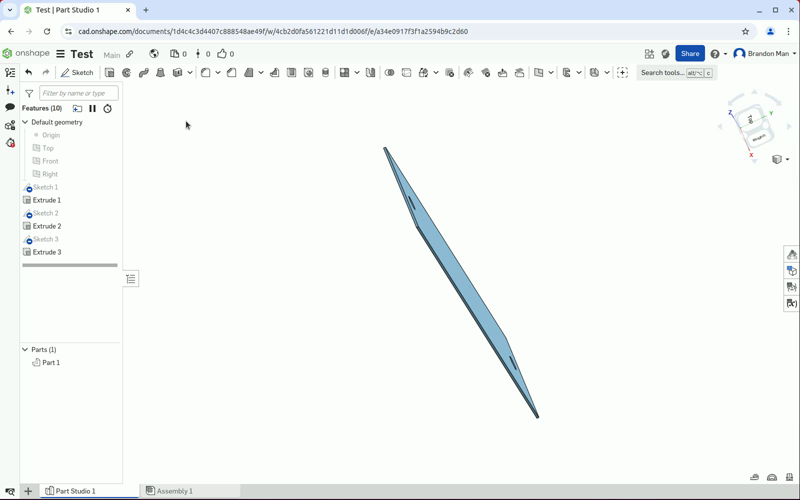
key(up, 2)
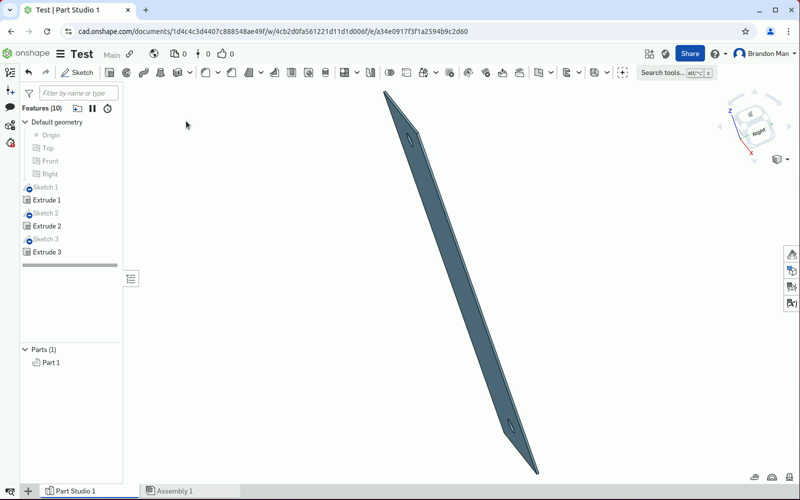
key(right, 2)
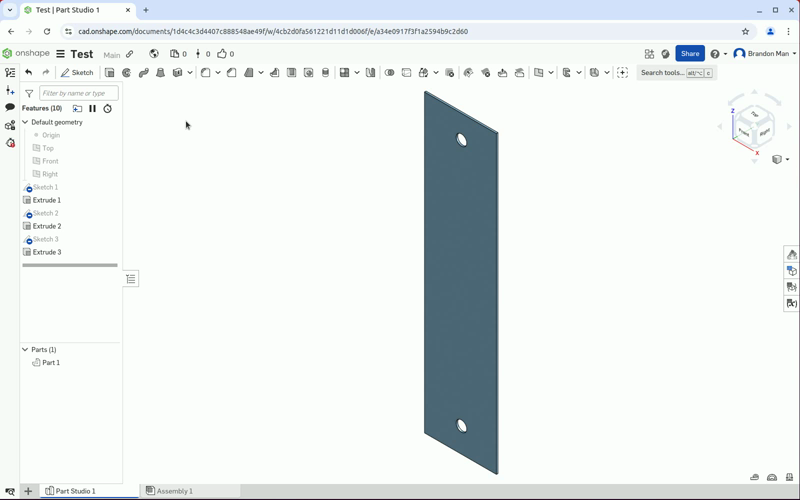
mouse_move(73, 189)
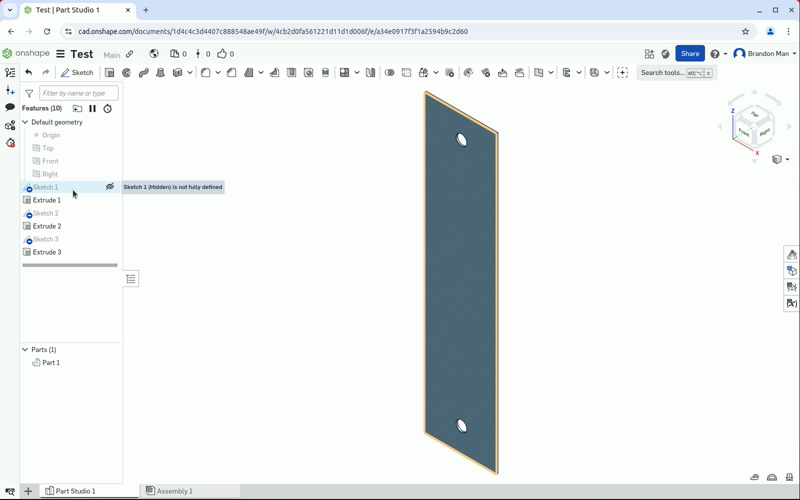
click(73, 189)